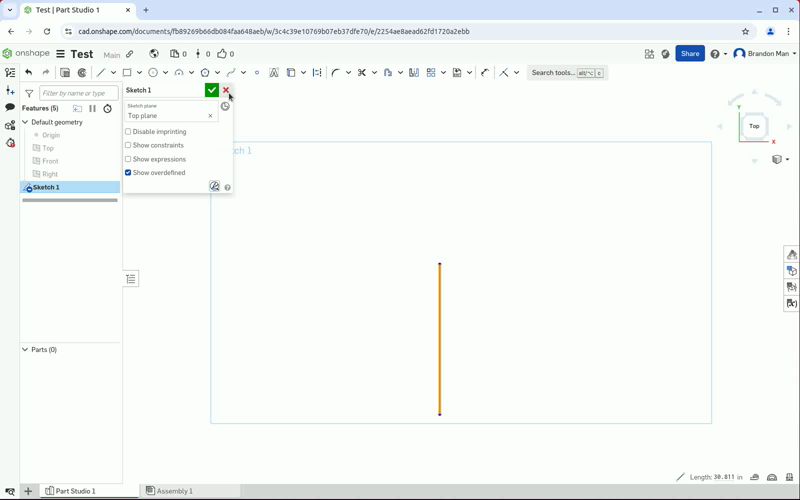
key(shift+h)
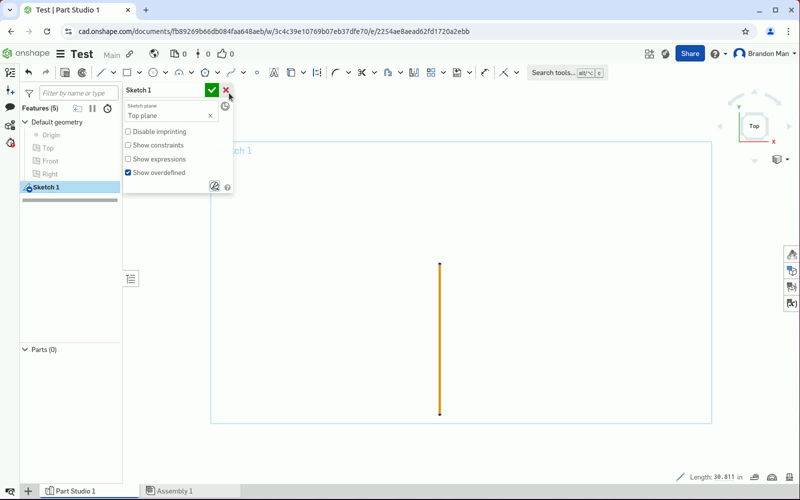
key(shift+s)
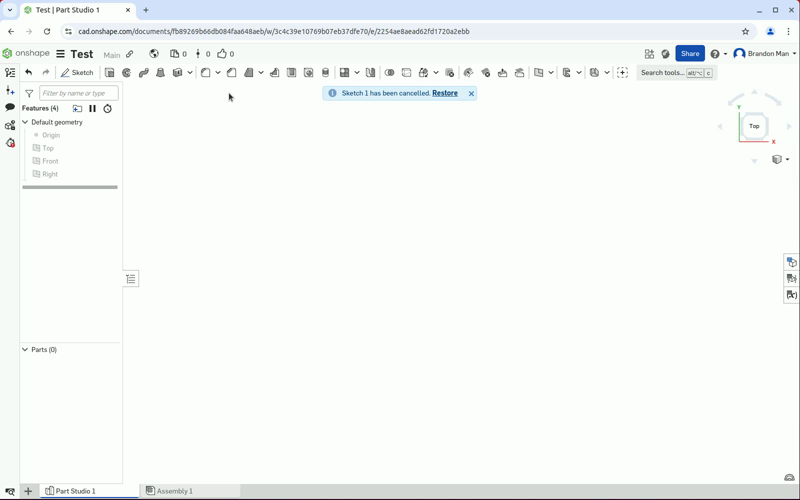
mouse_move(73, 150)
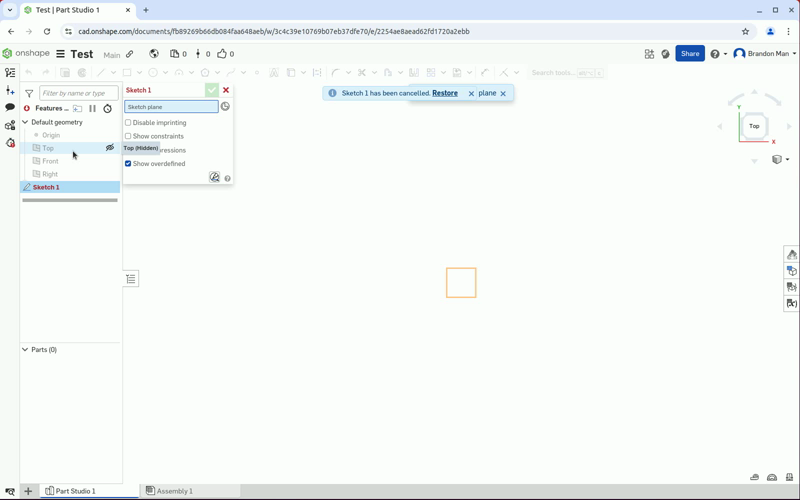
click(73, 150)
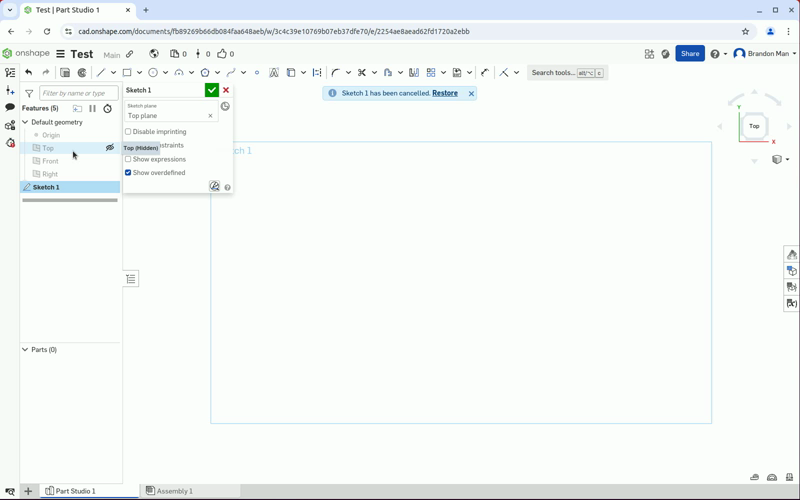
mouse_move(73, 352)
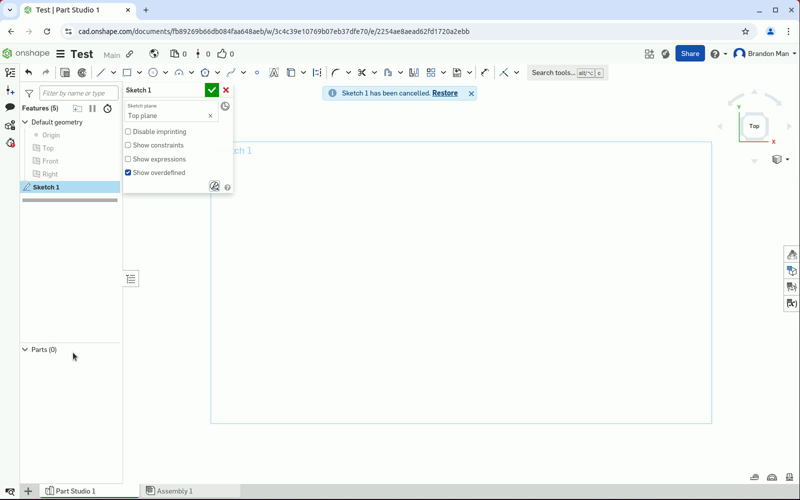
key(y)
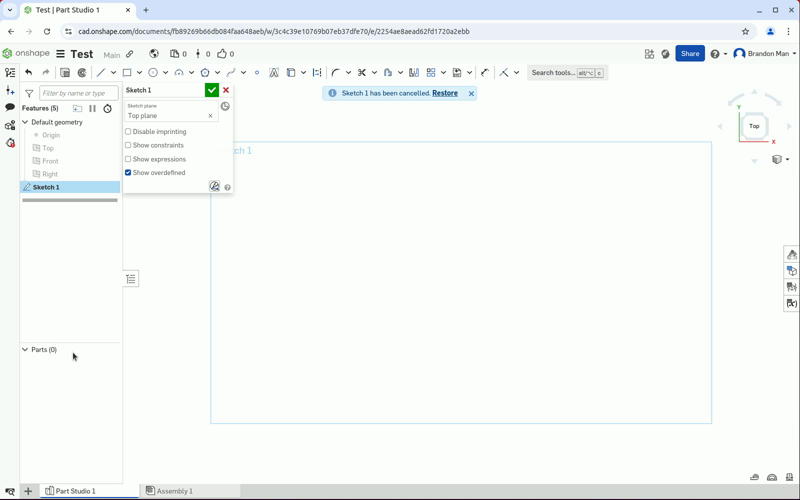
key(c)
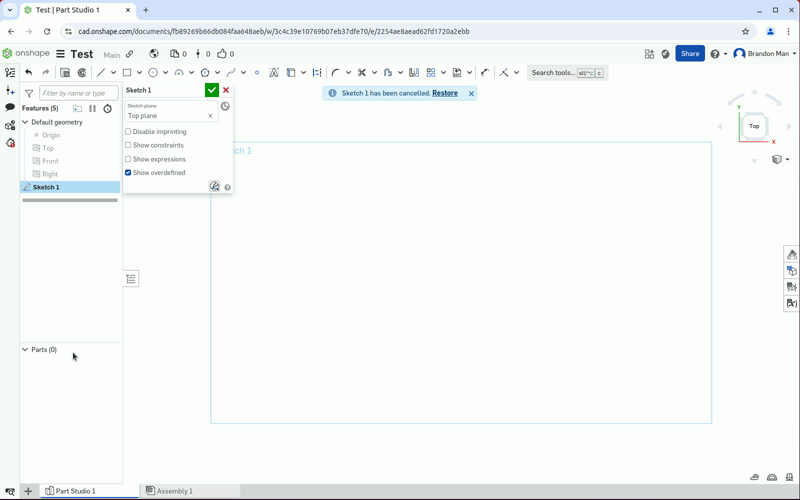
key_down(shift)
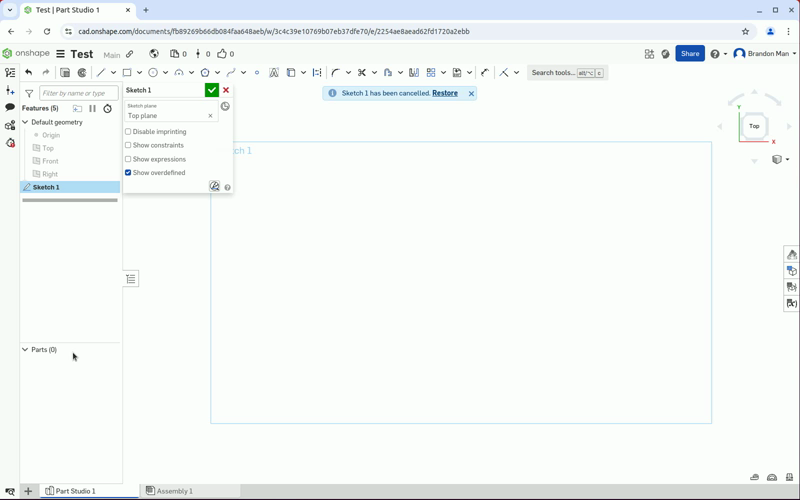
mouse_move(461, 282)
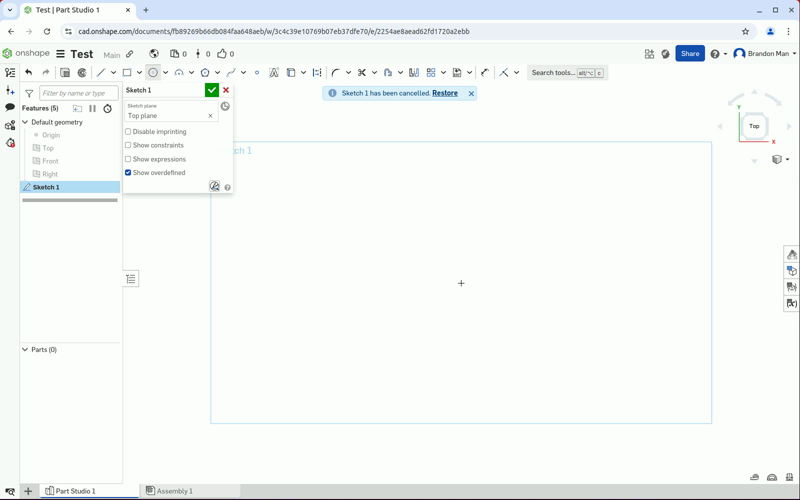
click(461, 282)
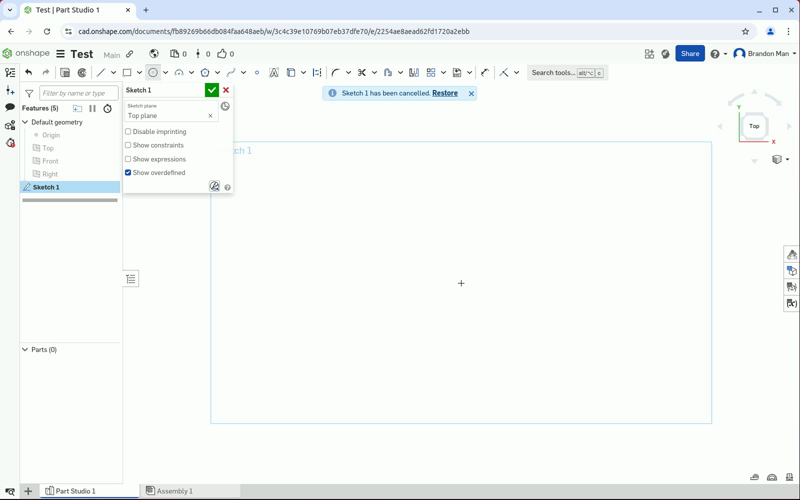
key_up(shift)
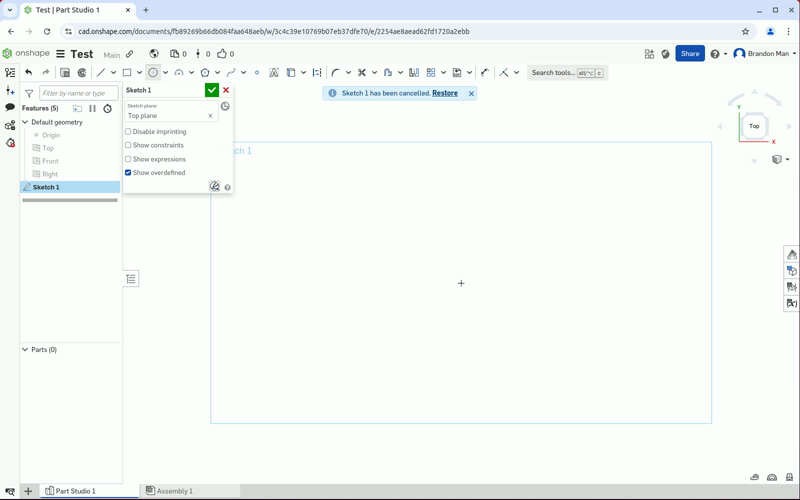
mouse_move(514, 282)
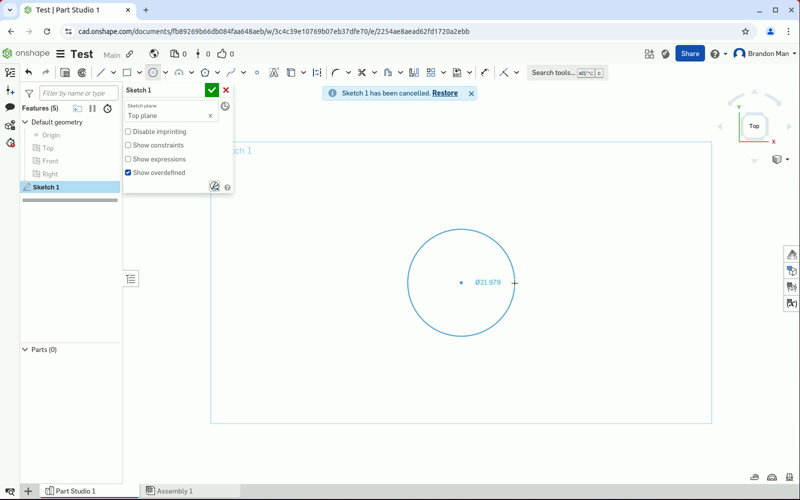
click(514, 282)
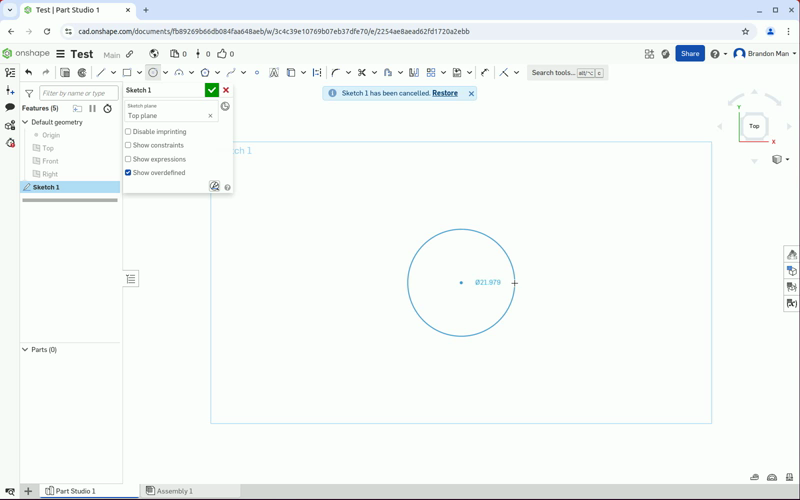
key(esc)
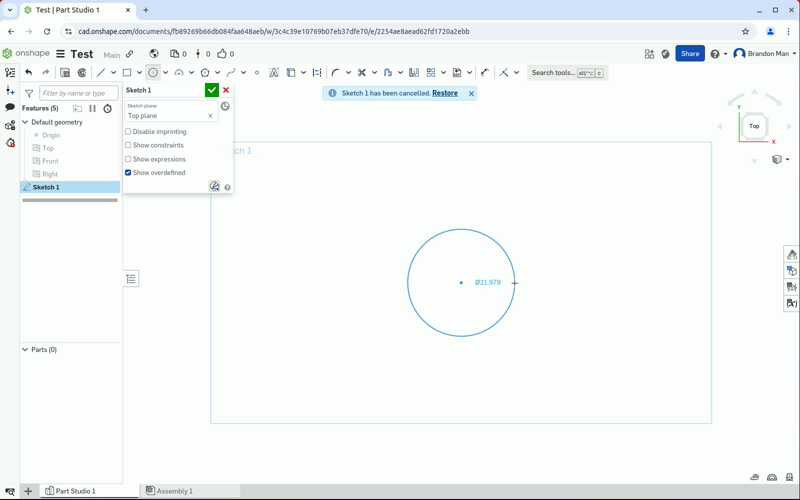
key(c)
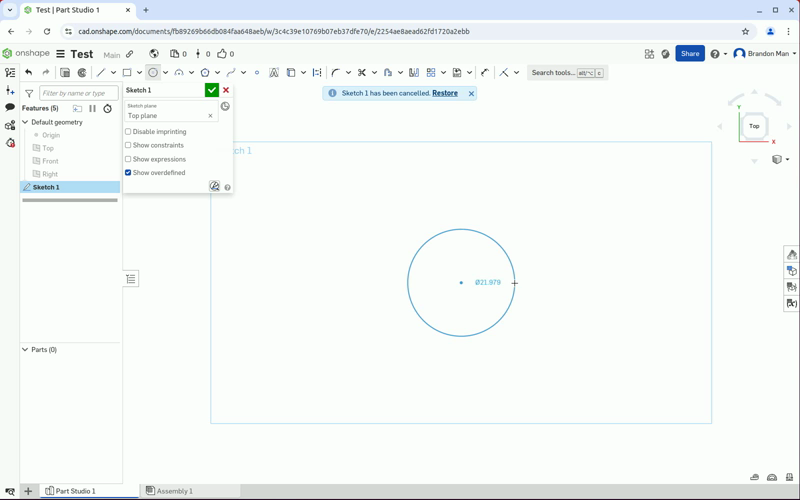
key_down(shift)
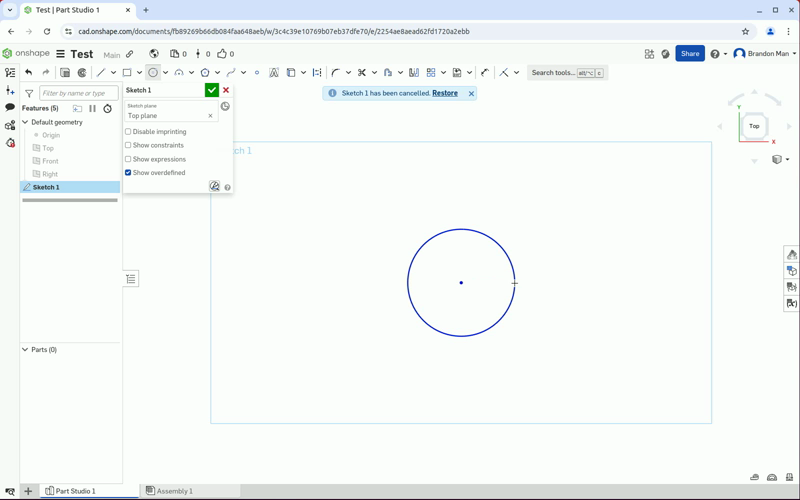
mouse_move(461, 282)
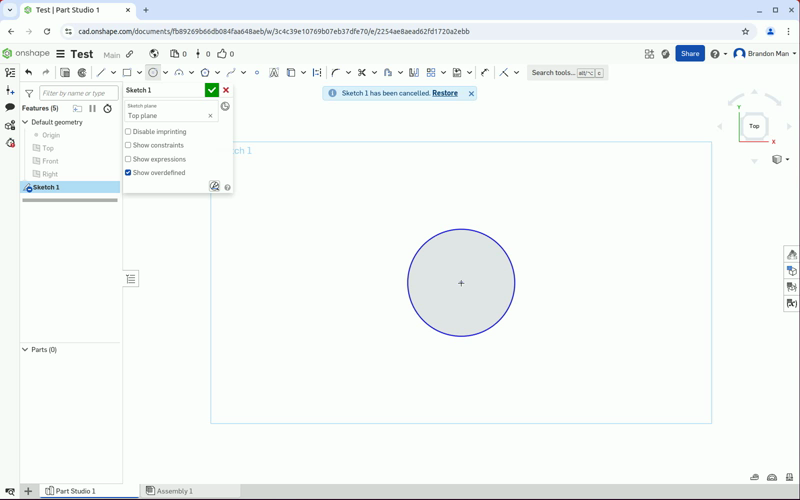
click(461, 282)
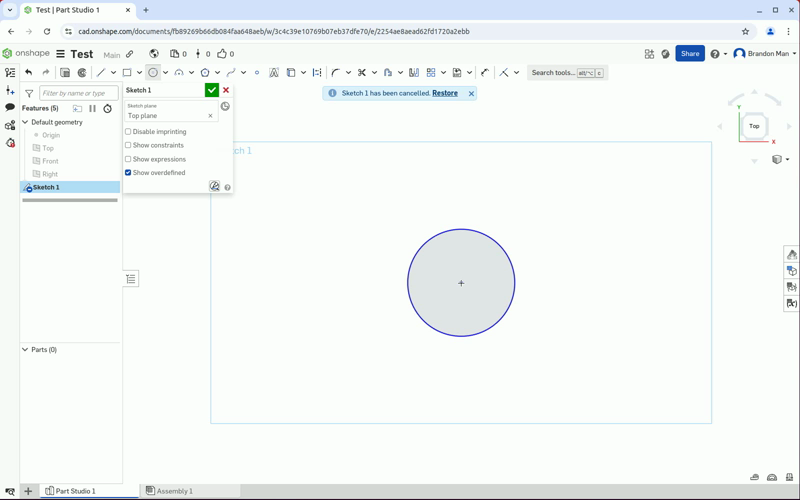
key_up(shift)
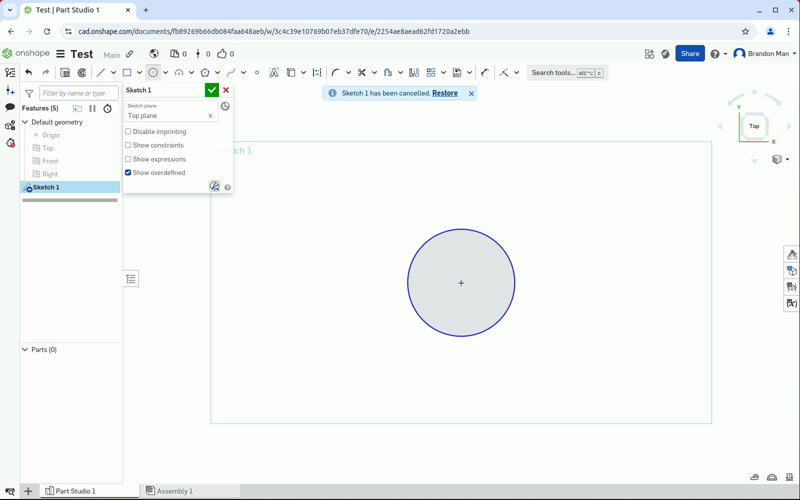
mouse_move(504, 282)
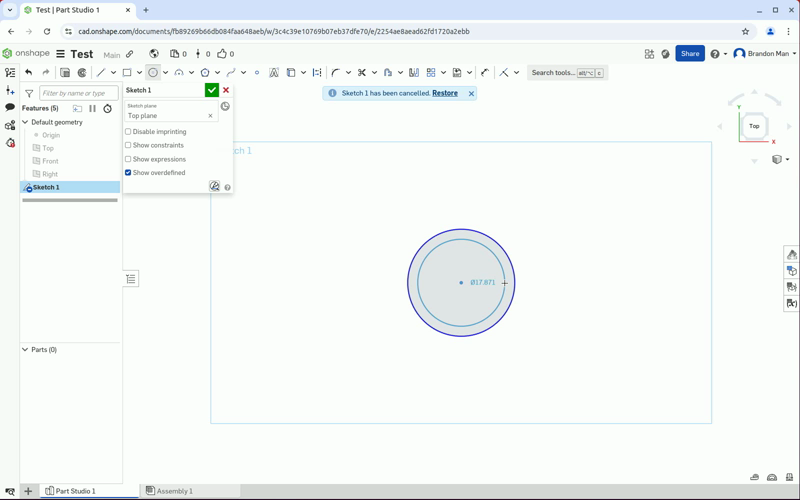
click(504, 282)
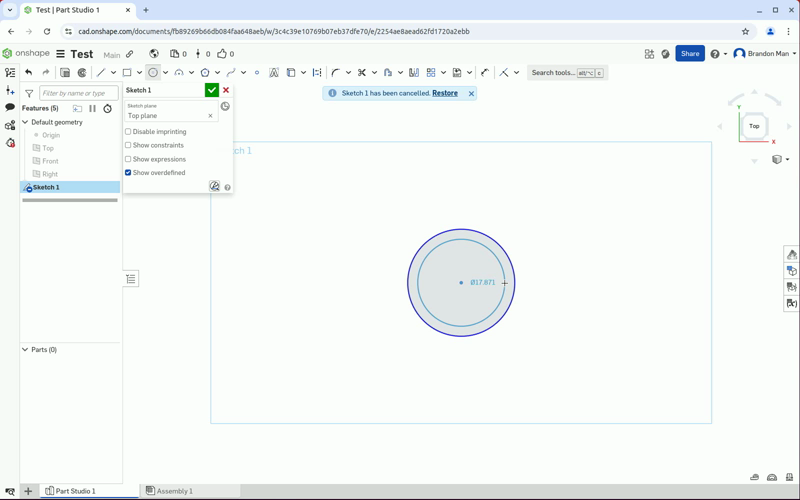
key(esc)
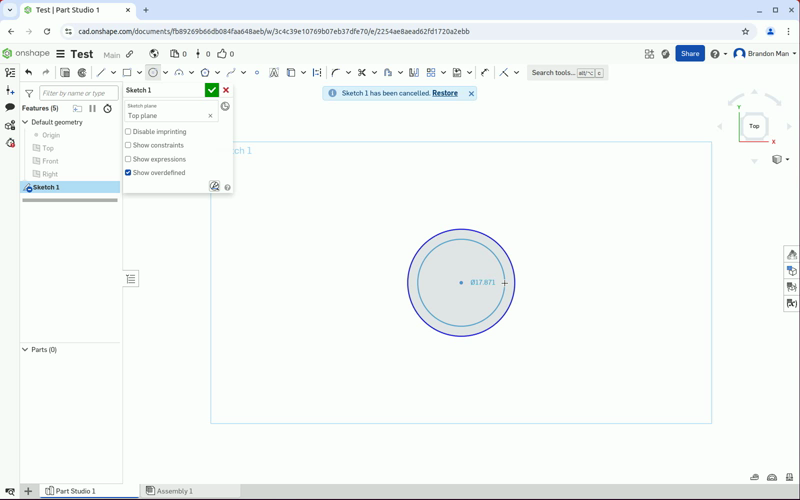
mouse_move(440, 240)
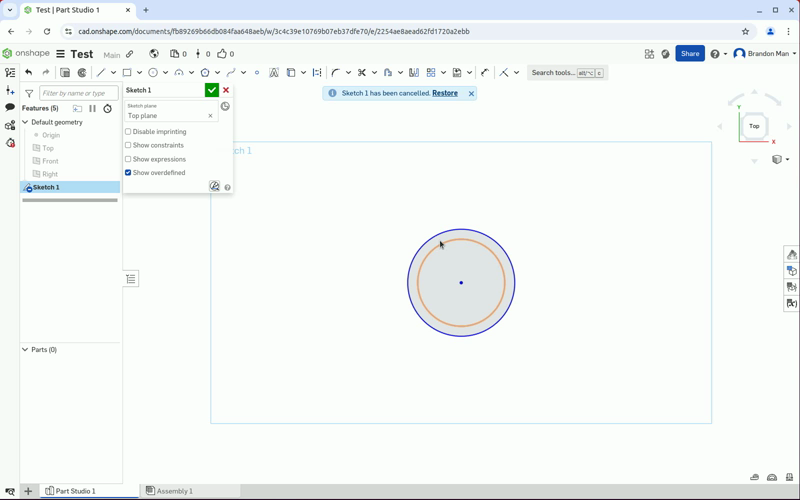
click(440, 240)
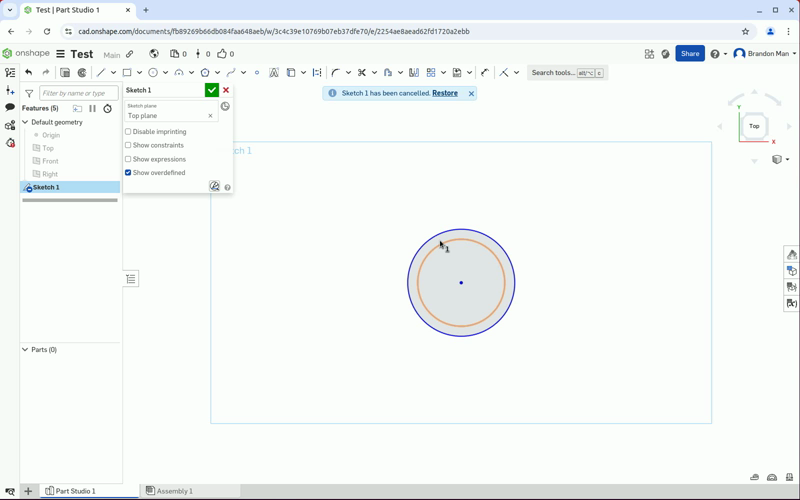
mouse_move(73, 352)
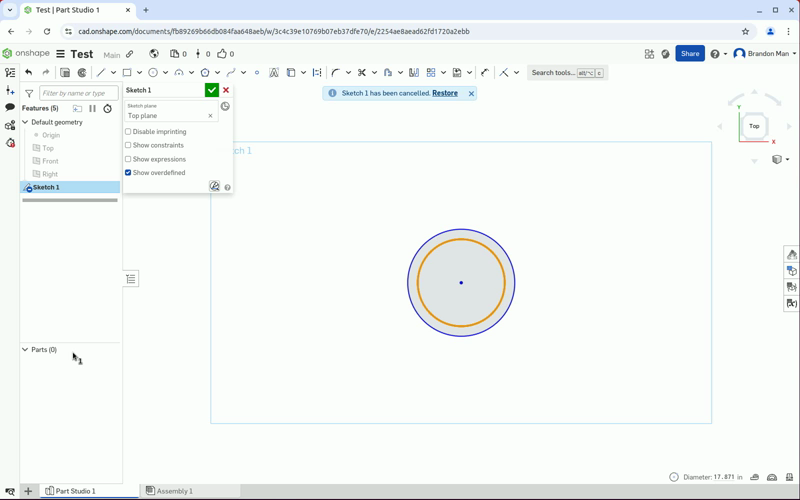
key(shift+y)
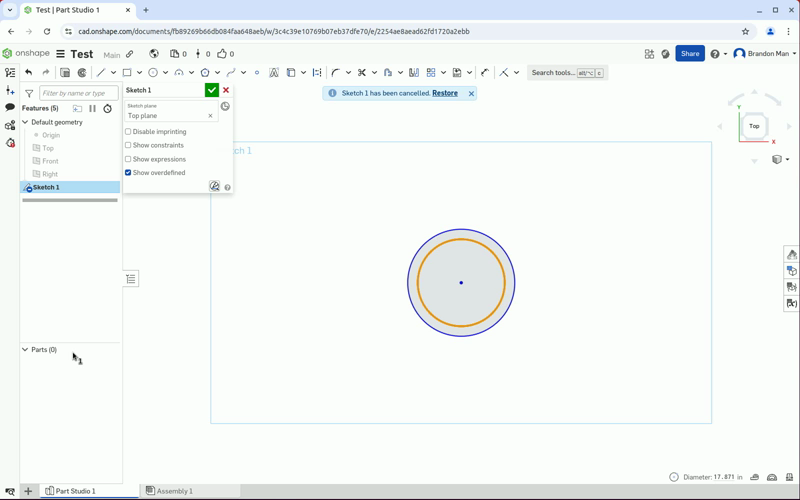
key(shift+e)
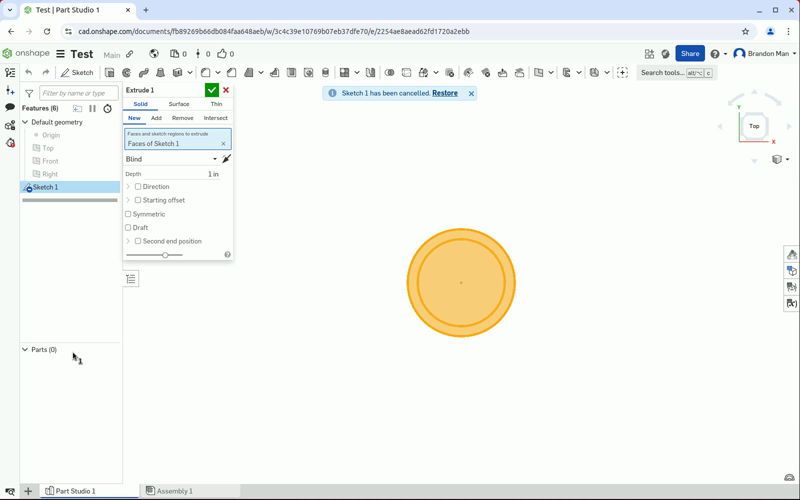
mouse_move(143, 106)
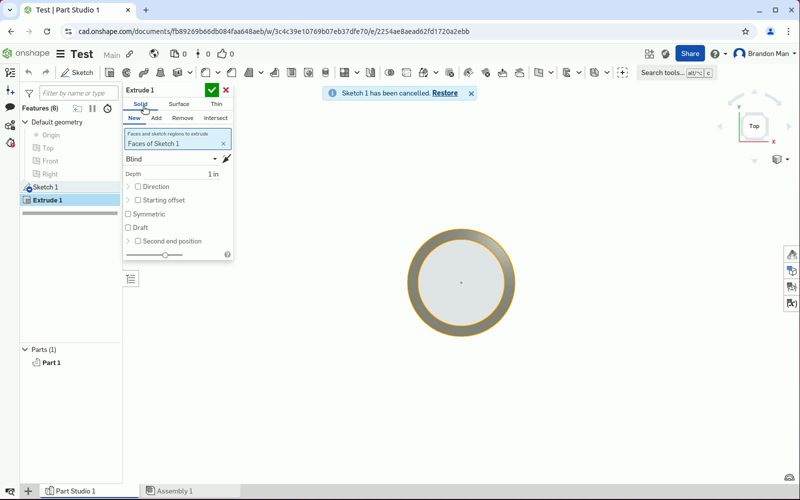
click(143, 106)
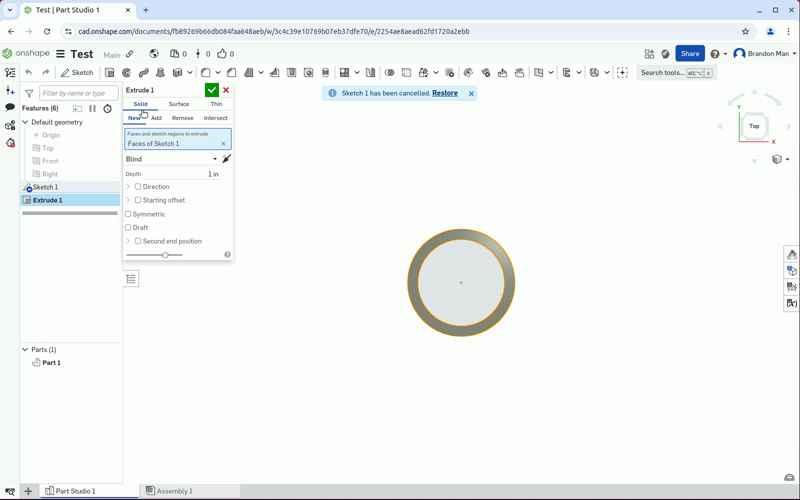
mouse_move(137, 120)
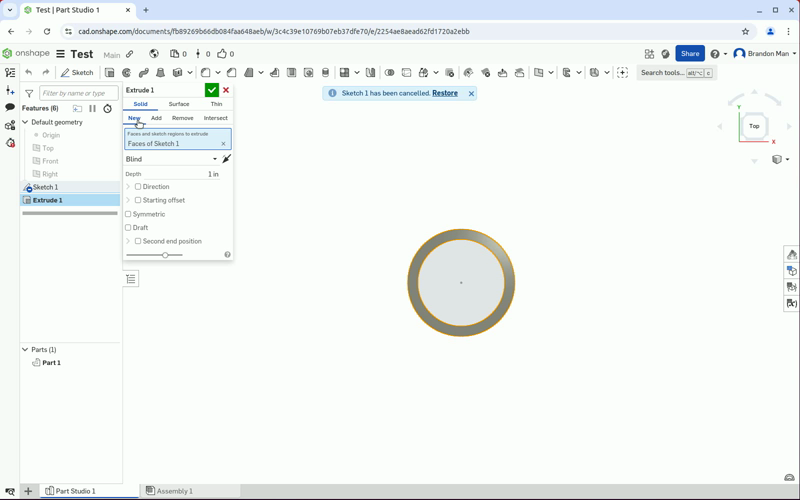
click(137, 120)
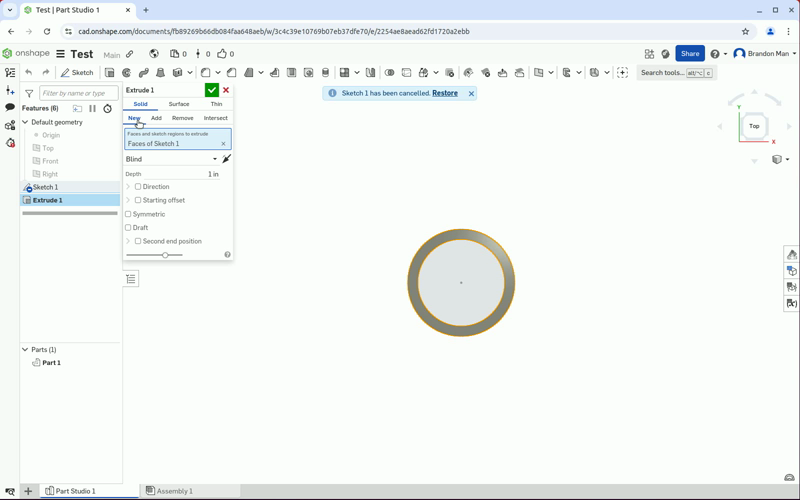
key(tab, 4)
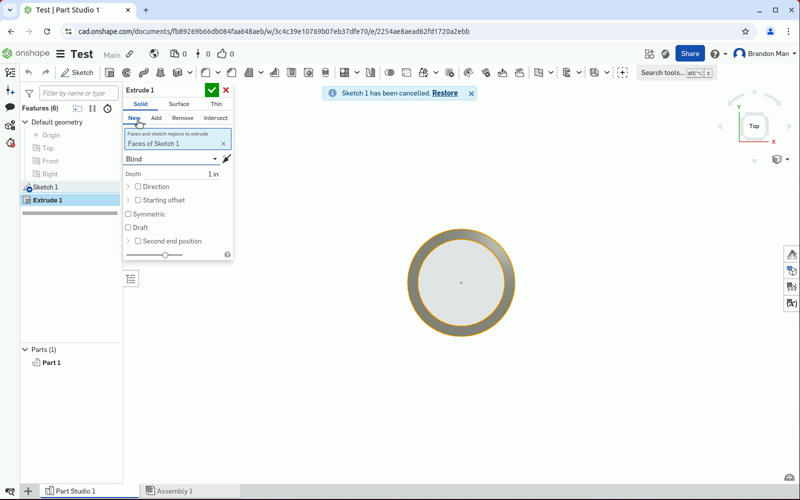
text(16.128)
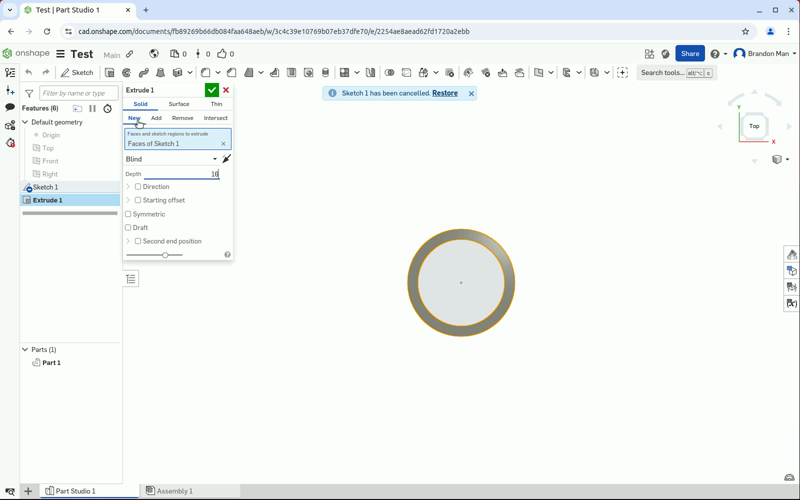
key(enter)
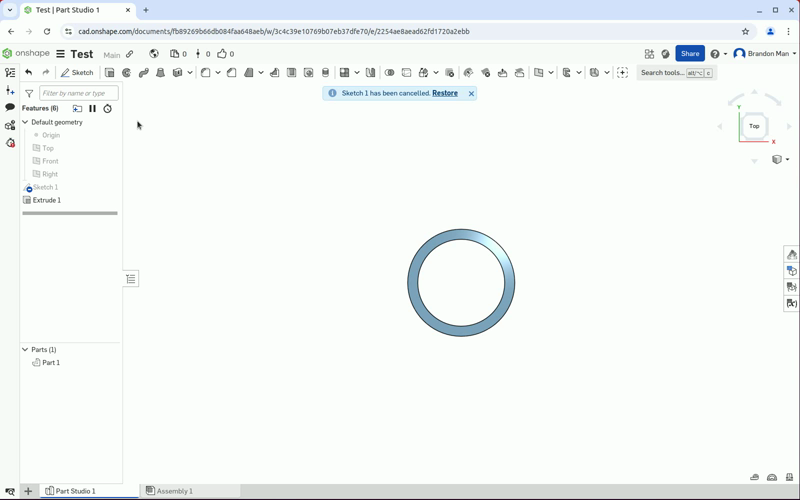
key(shift+h)
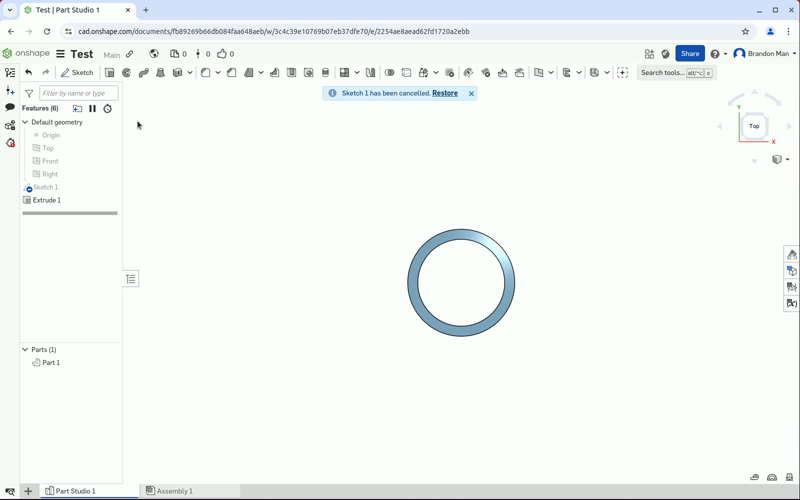
key(shift+h)
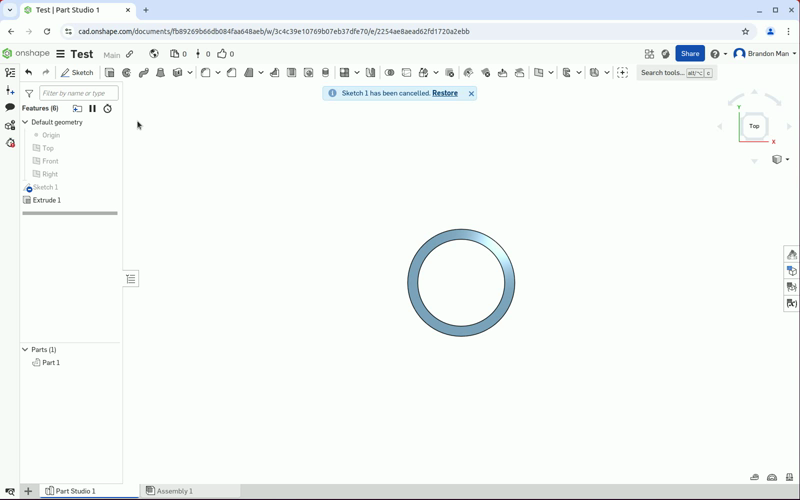
mouse_move(73, 189)
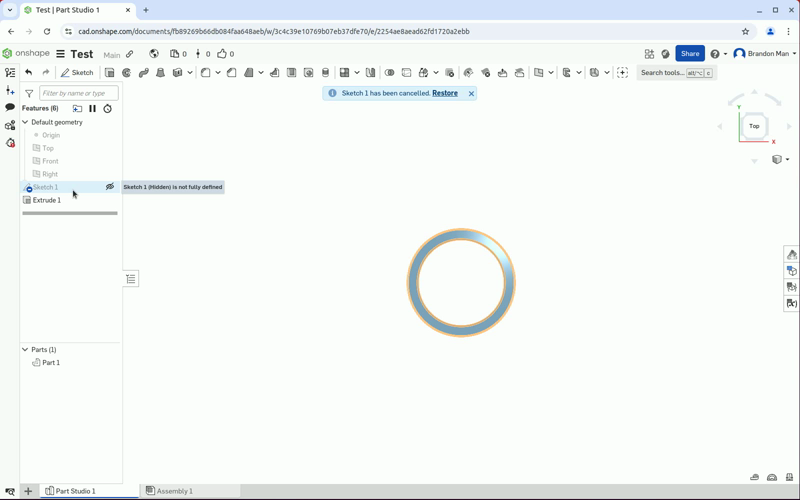
click(73, 189)
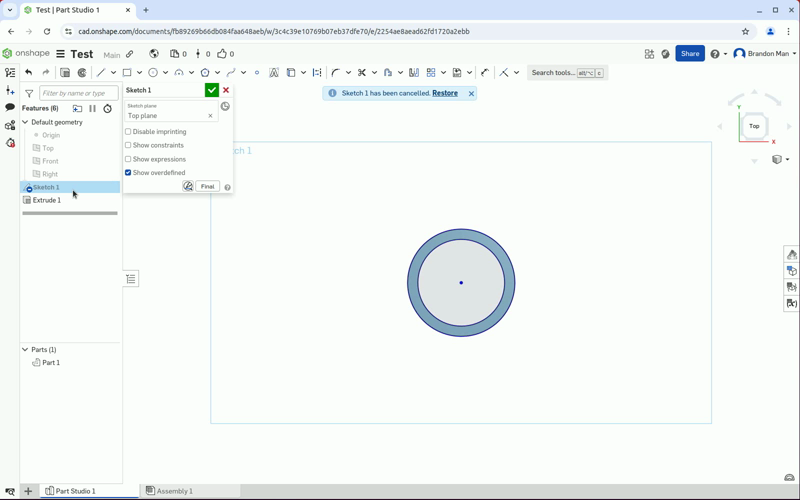
mouse_move(229, 92)
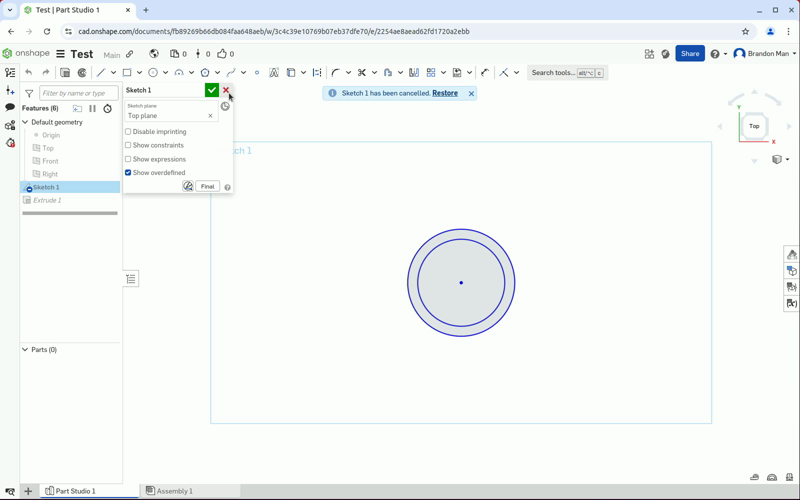
click(229, 92)
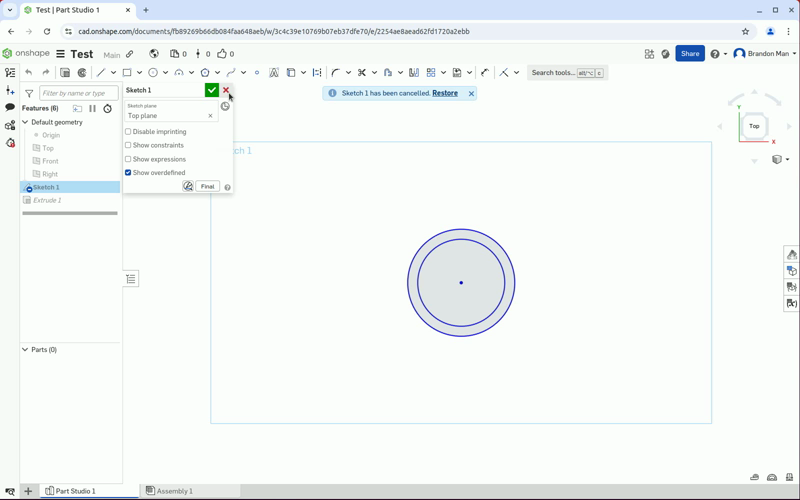
key(shift+s)
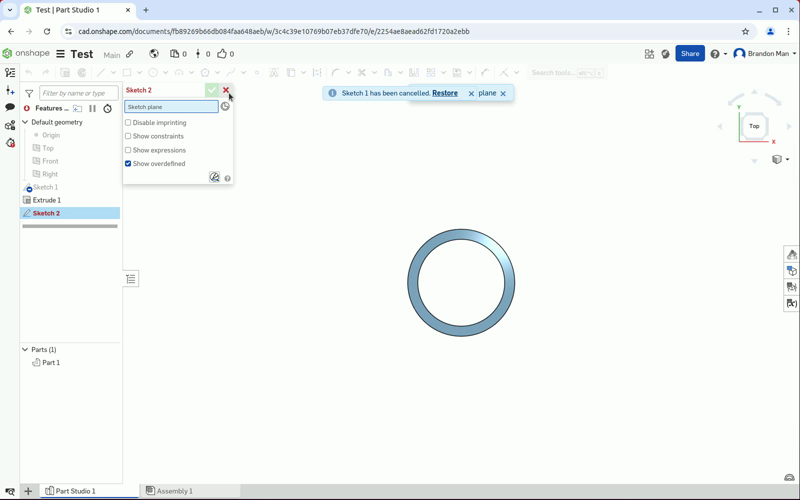
mouse_move(73, 150)
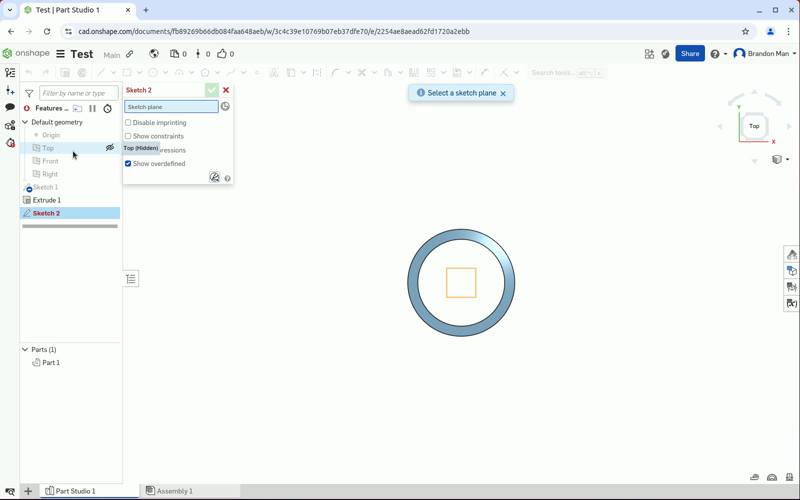
click(73, 150)
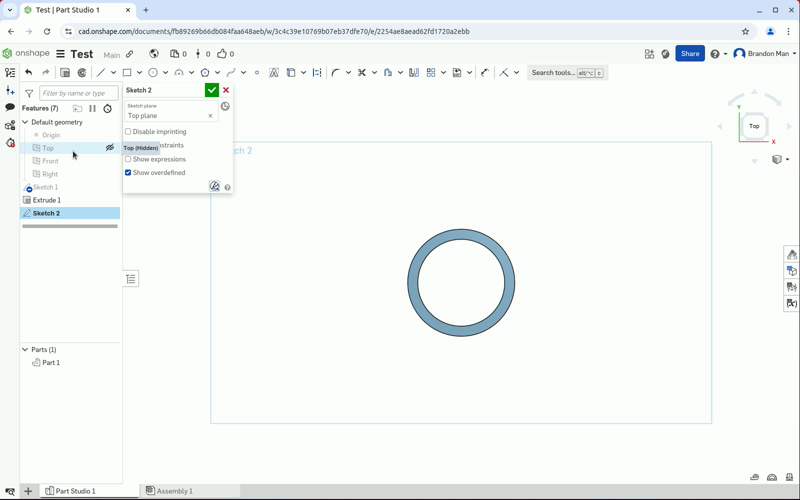
mouse_move(73, 352)
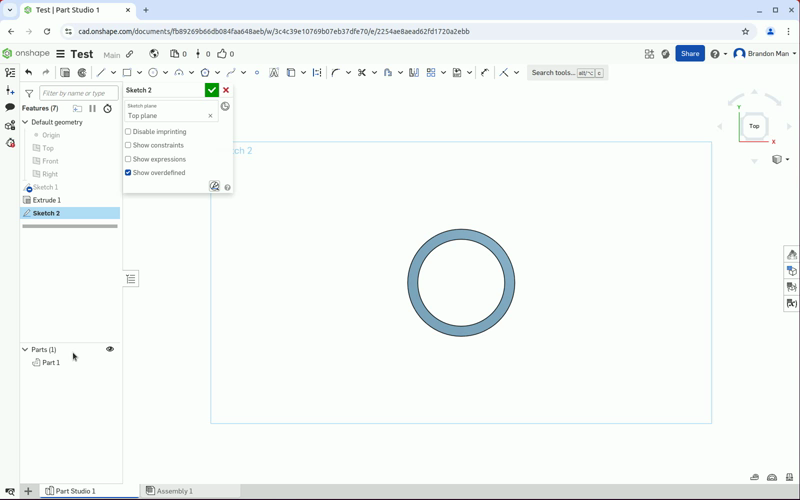
key(y)
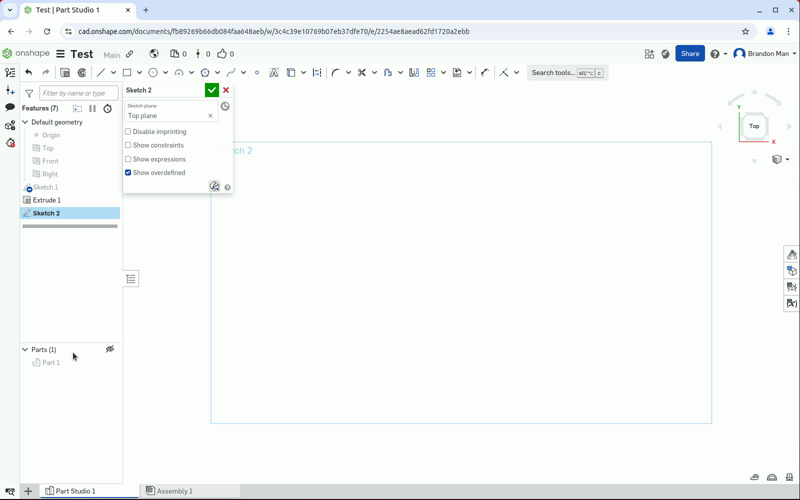
key(c)
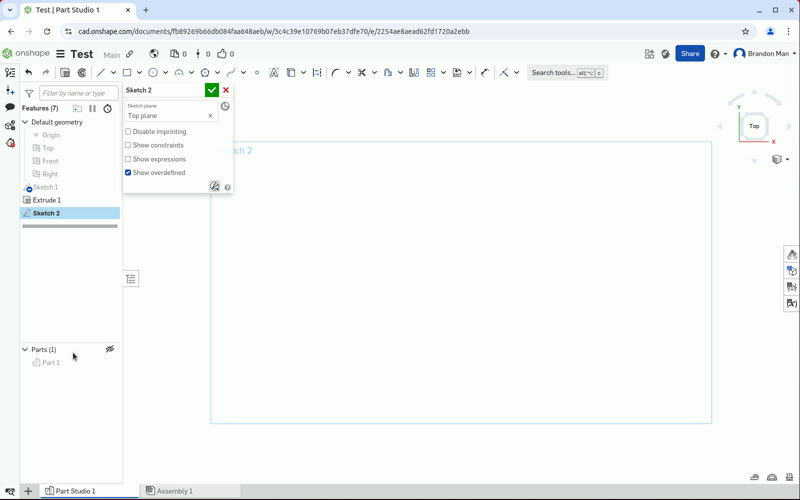
key_down(shift)
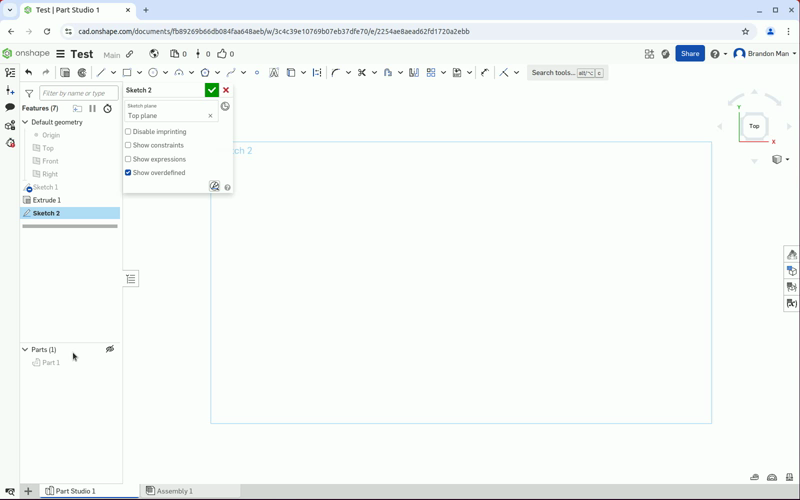
mouse_move(461, 282)
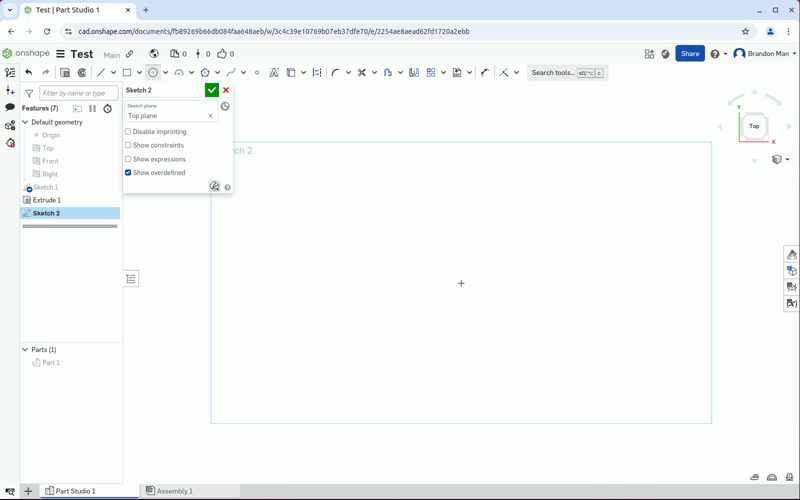
click(461, 282)
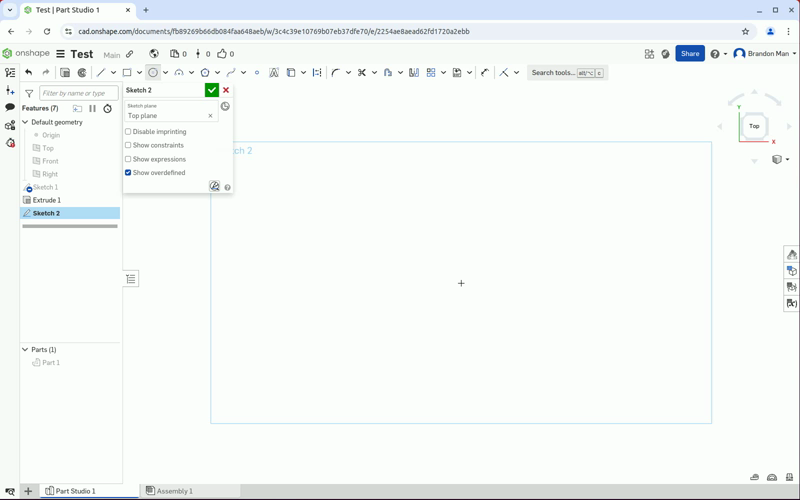
key_up(shift)
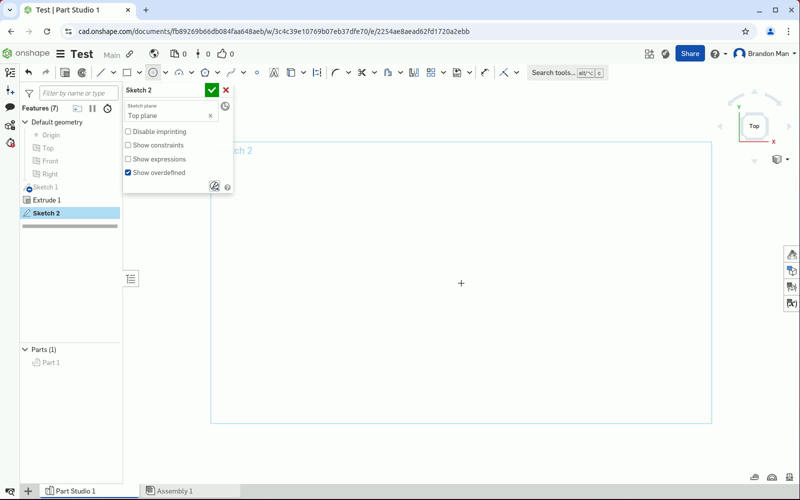
mouse_move(574, 282)
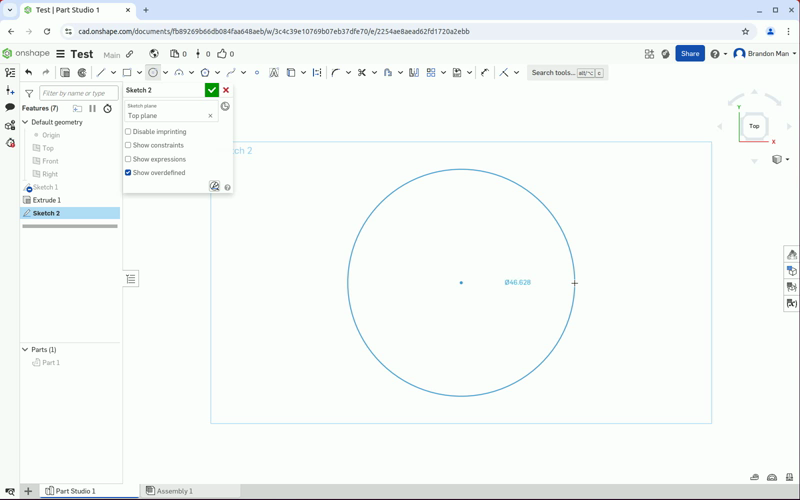
click(574, 282)
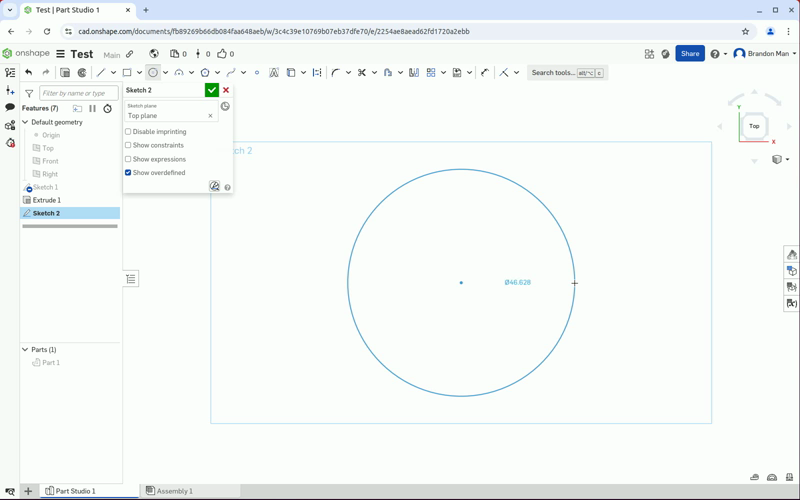
key(esc)
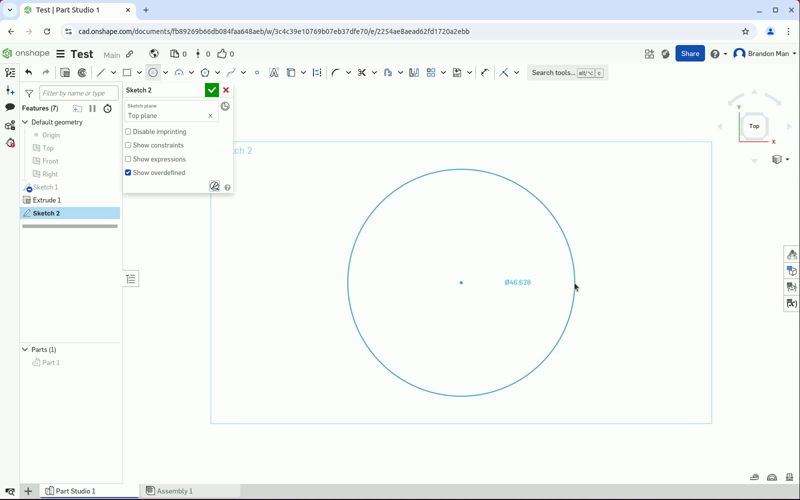
key(c)
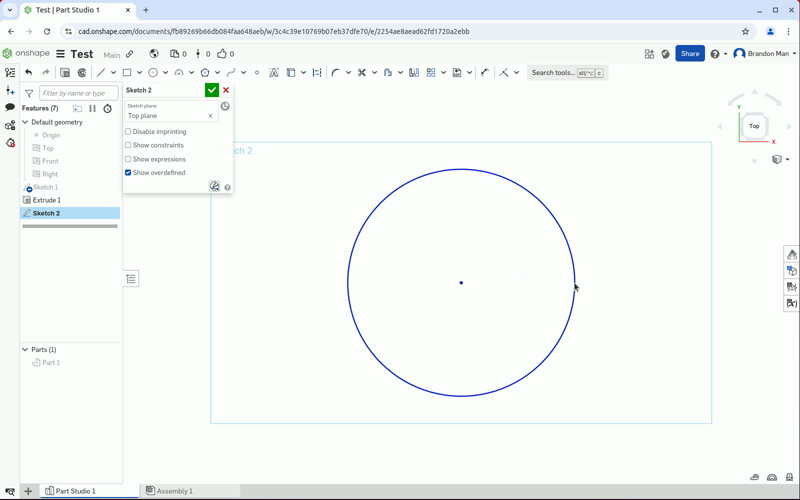
key_down(shift)
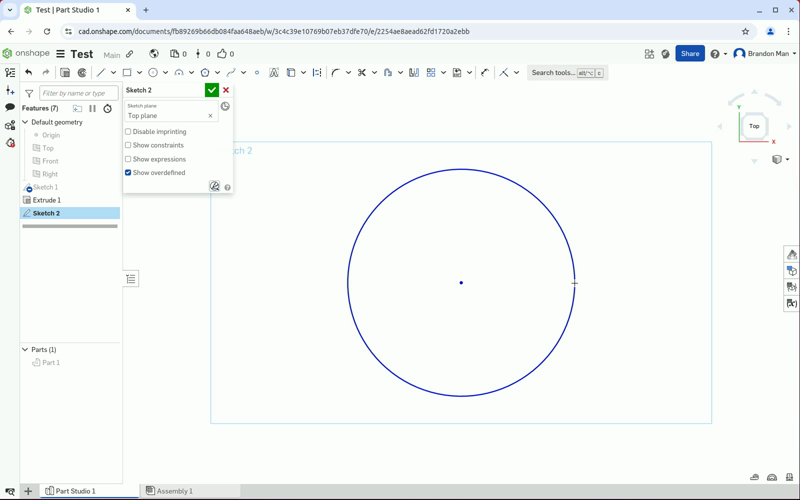
mouse_move(461, 282)
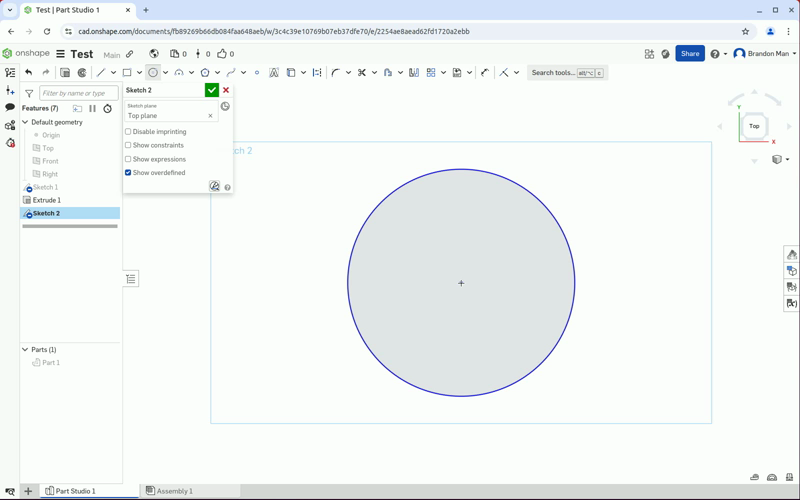
click(461, 282)
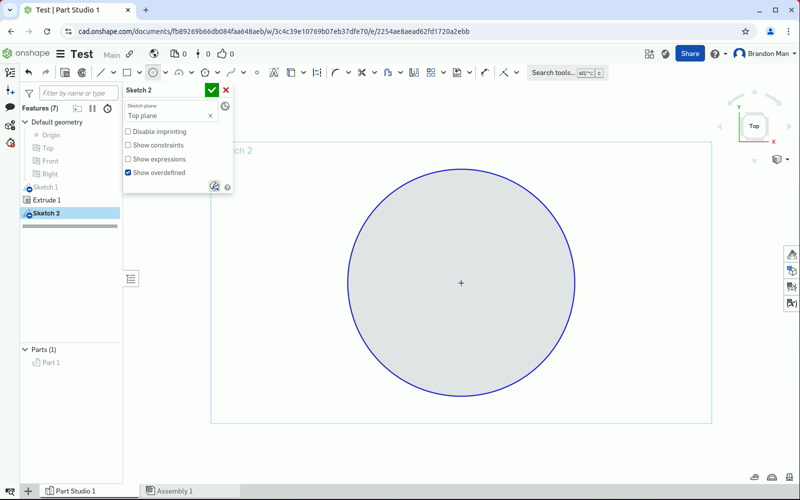
key_up(shift)
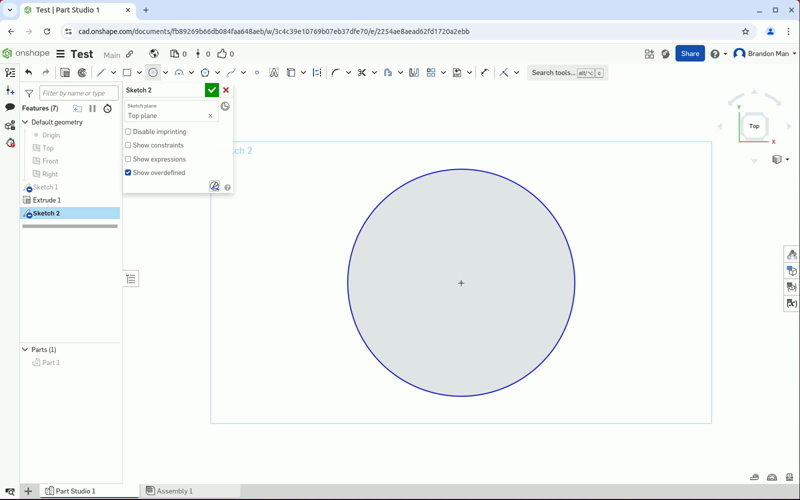
mouse_move(513, 282)
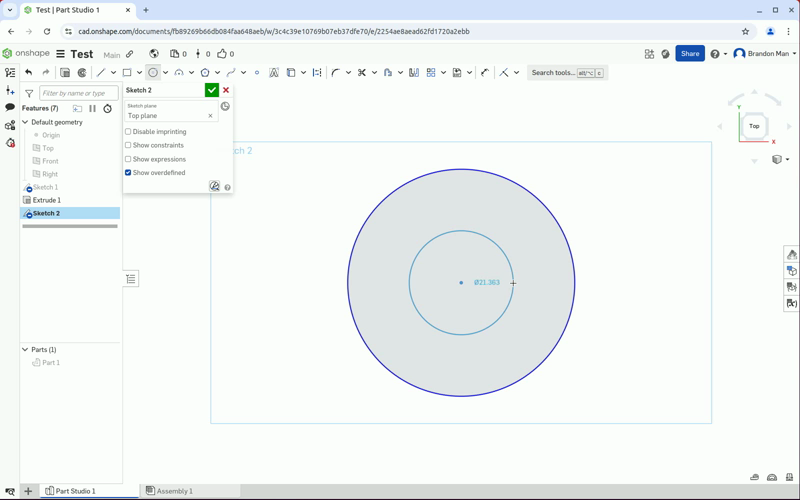
click(513, 282)
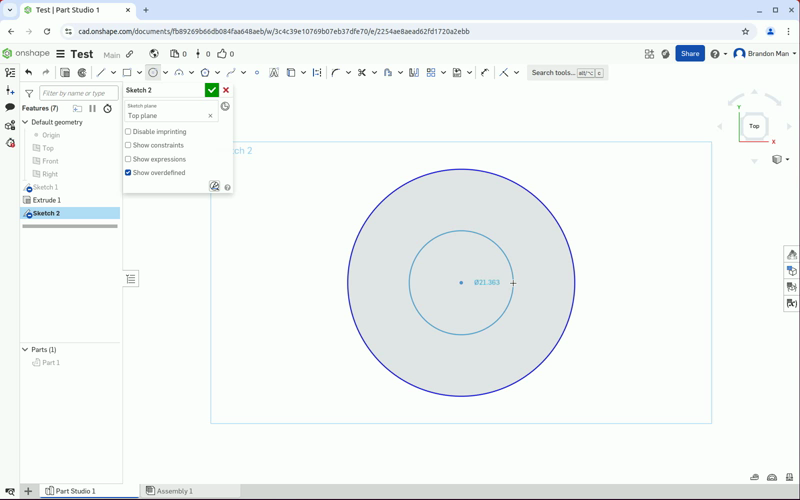
key(esc)
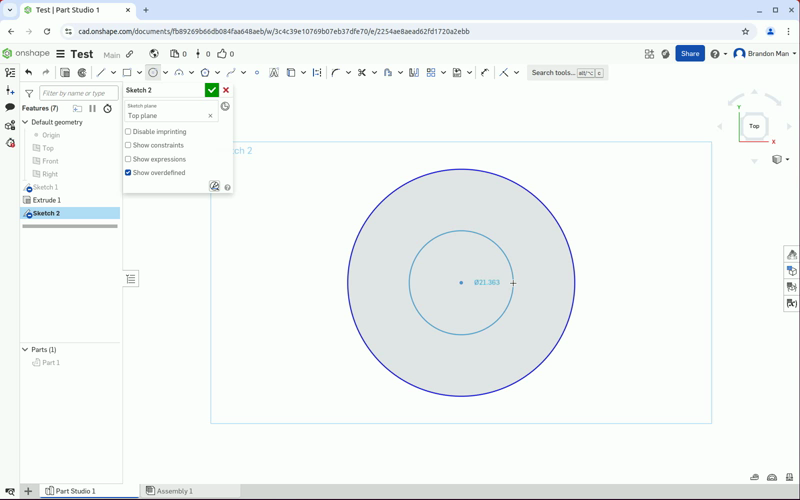
mouse_move(516, 213)
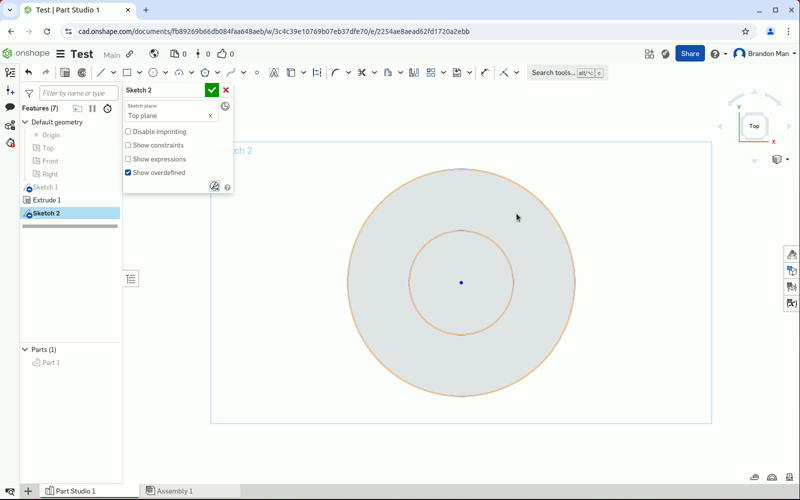
click(516, 213)
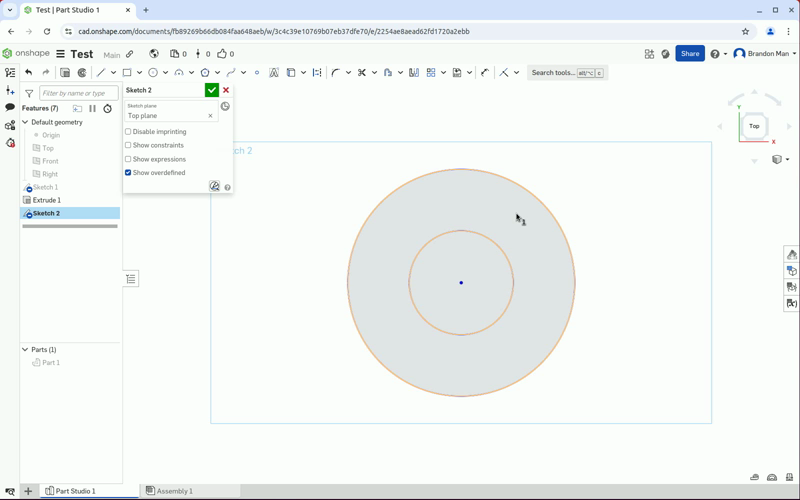
mouse_move(73, 352)
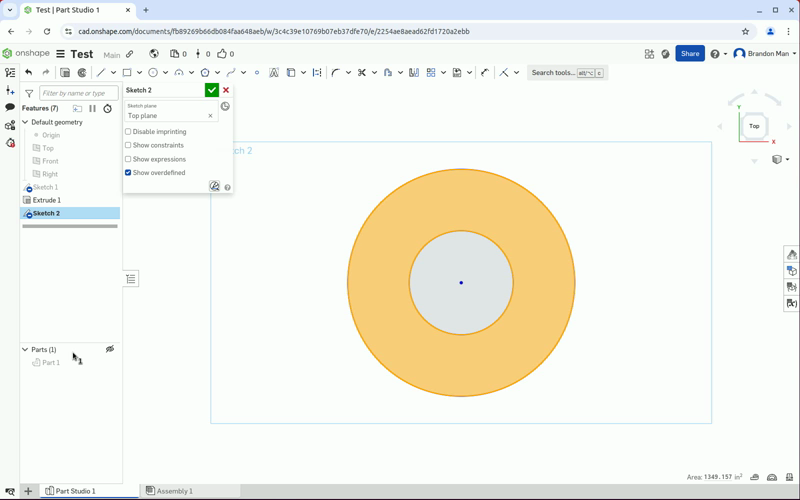
key(shift+y)
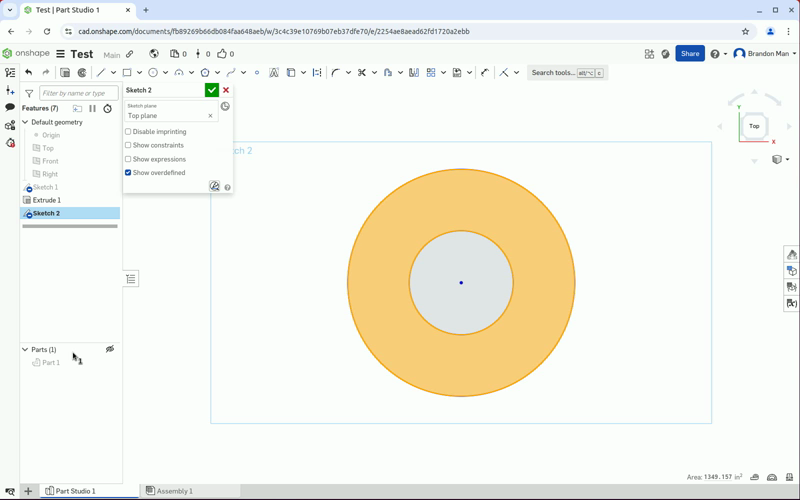
key(shift+e)
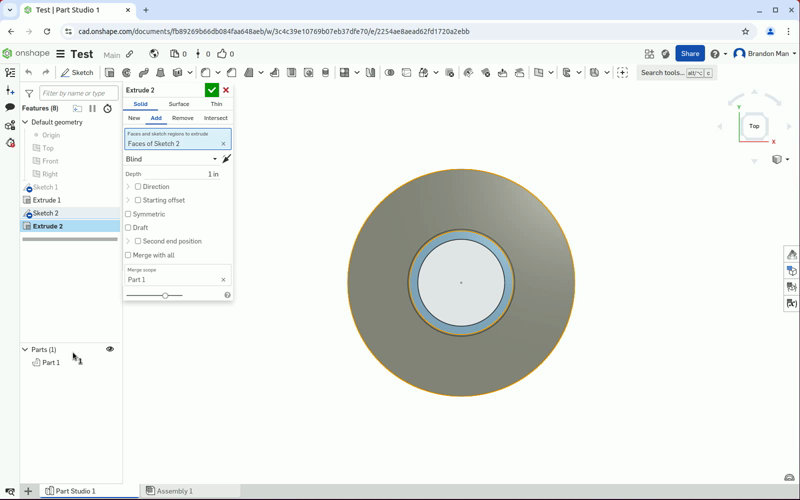
mouse_move(143, 106)
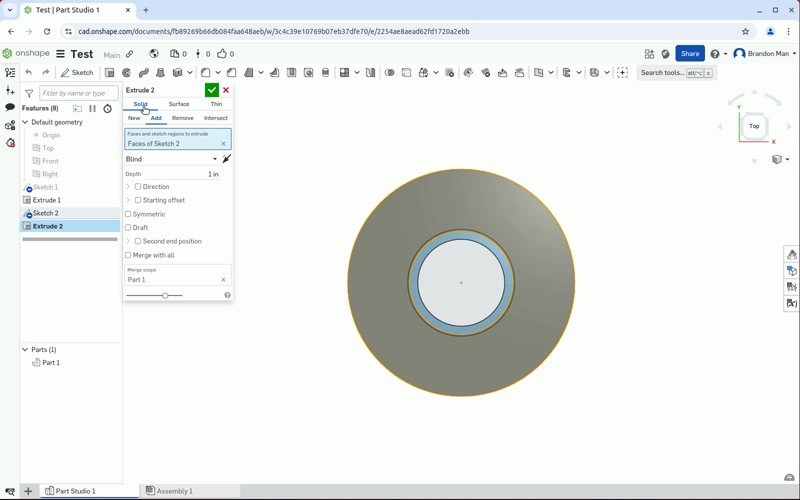
click(143, 106)
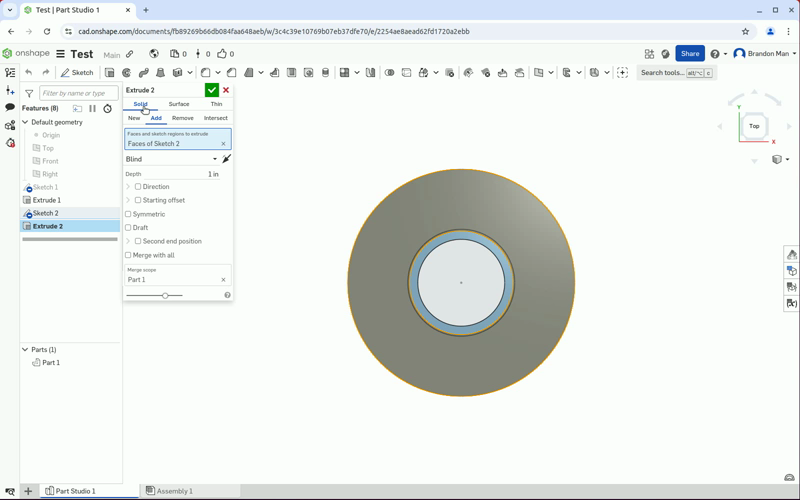
mouse_move(137, 120)
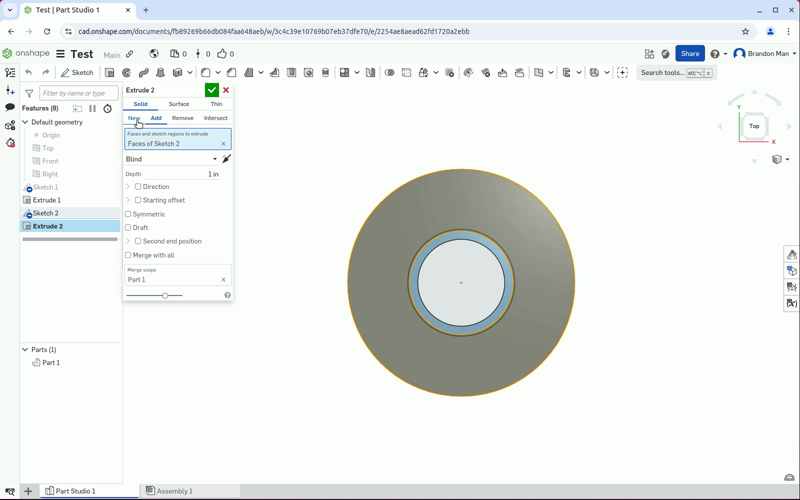
click(137, 120)
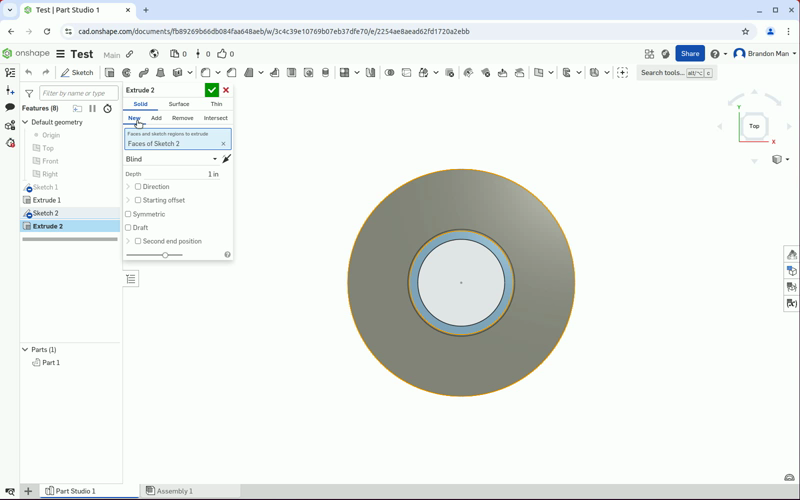
key(tab, 4)
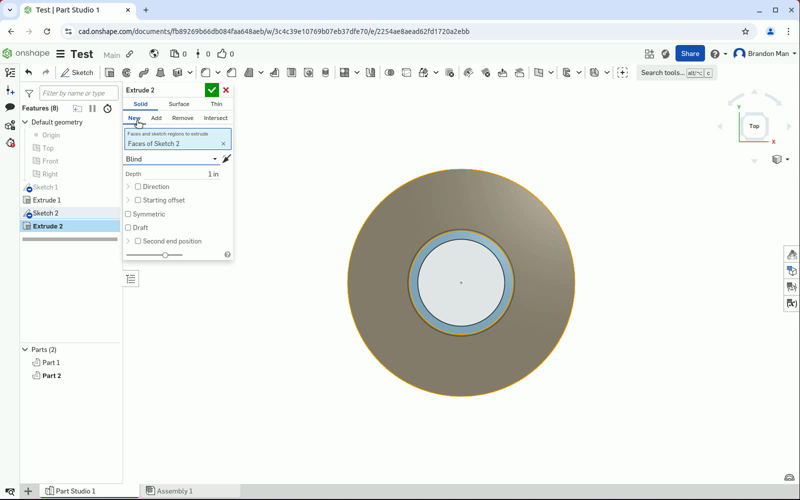
text(16.128)
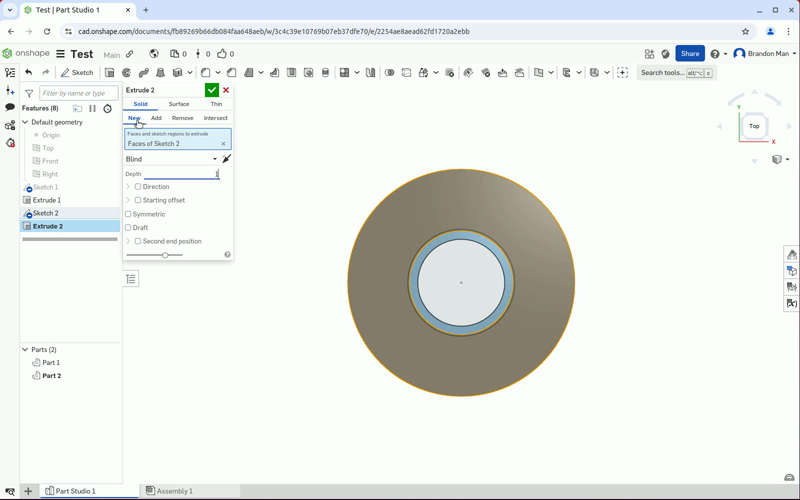
key(enter)
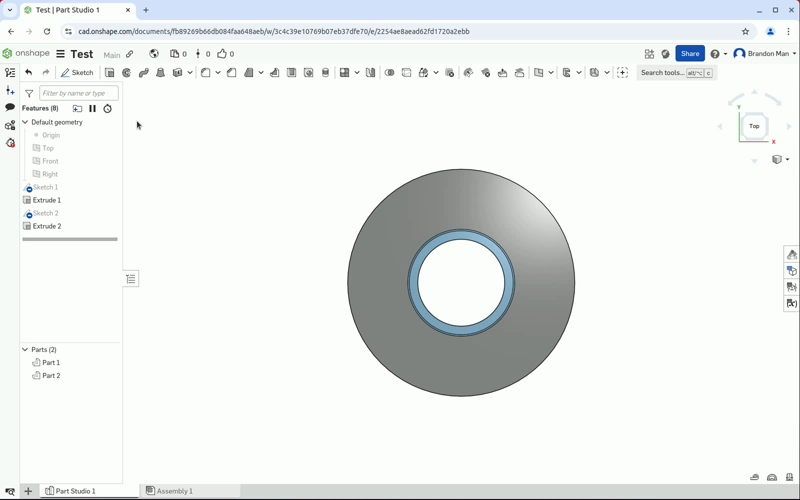
key(shift+h)
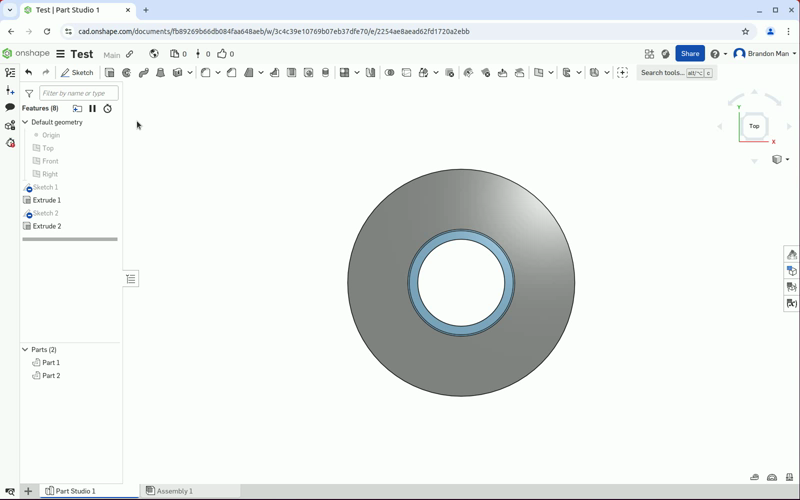
key(shift+h)
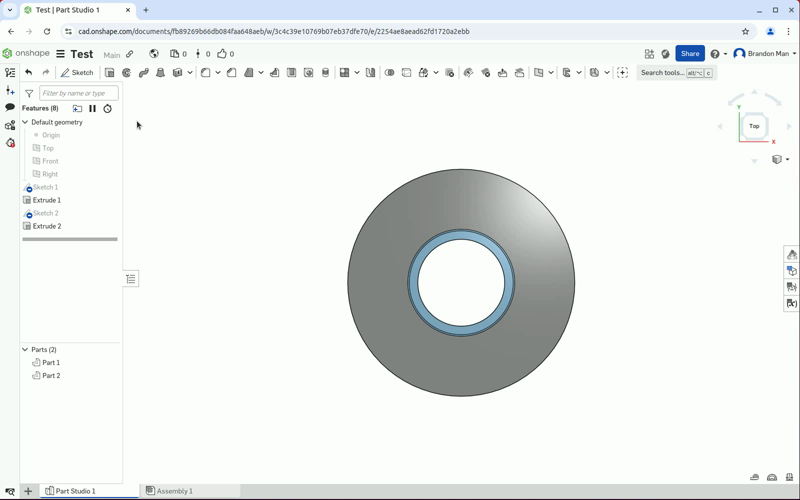
mouse_move(73, 189)
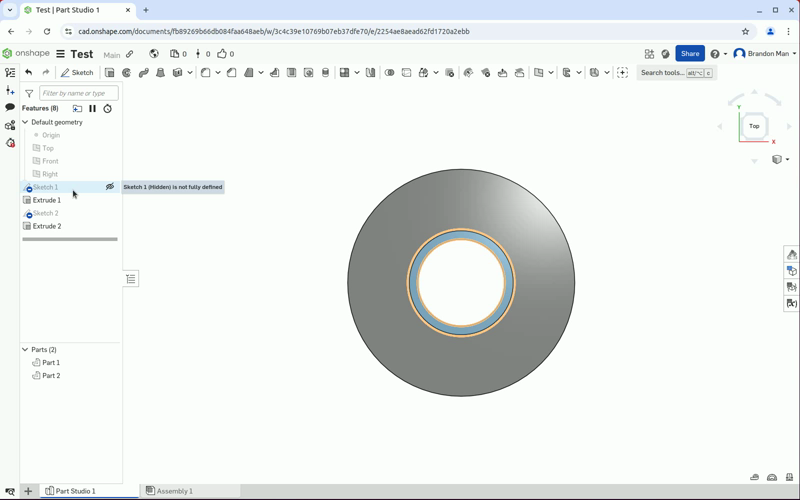
click(73, 189)
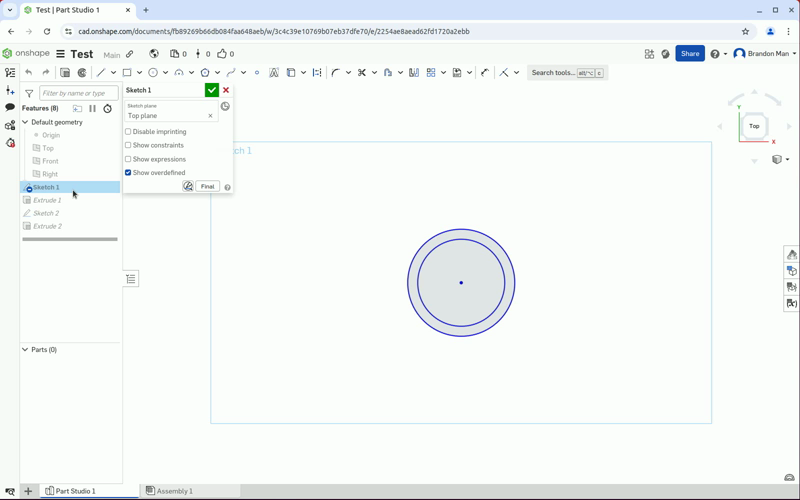
mouse_move(229, 92)
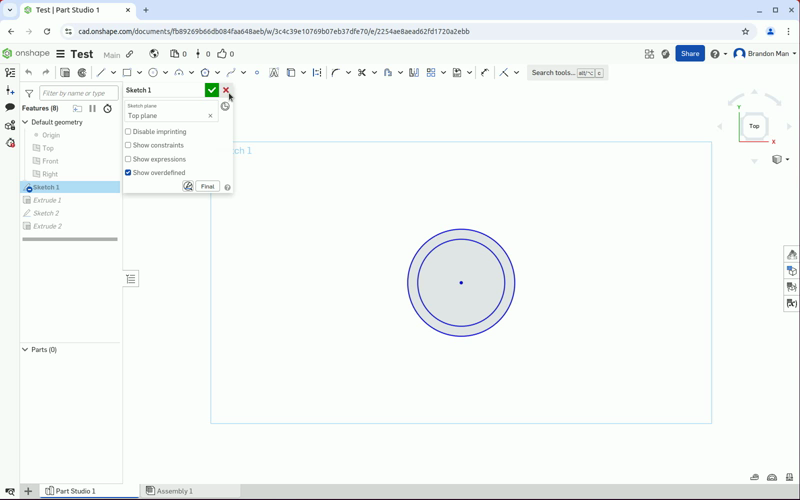
click(229, 92)
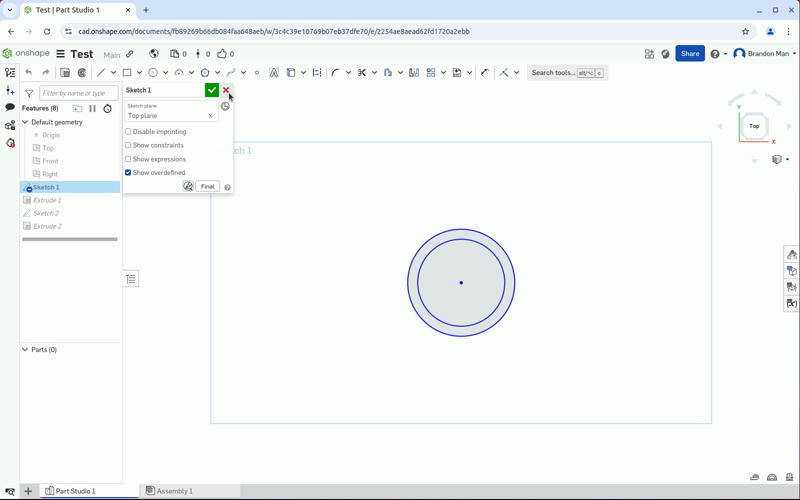
key(shift+s)
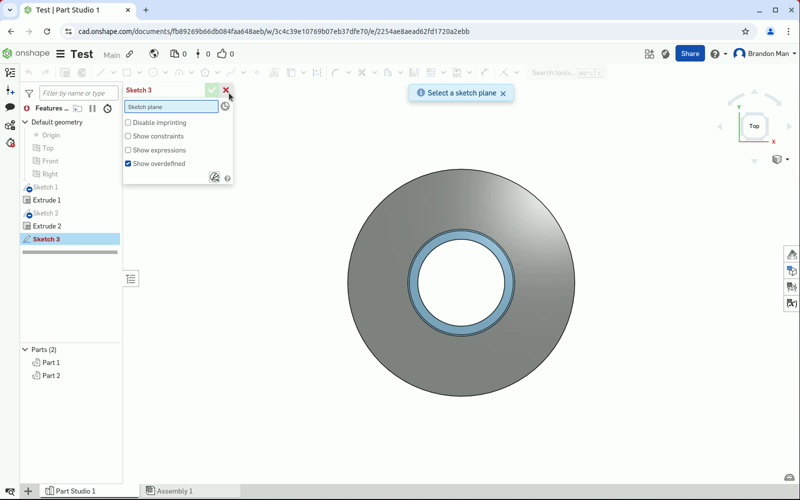
mouse_move(73, 150)
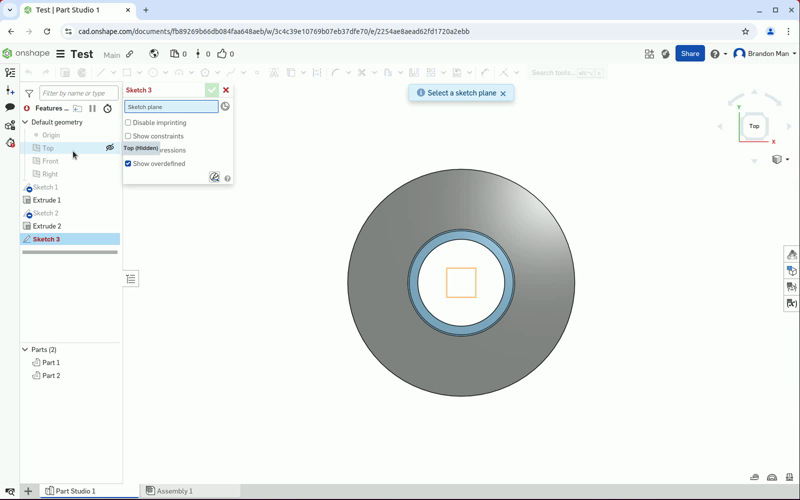
click(73, 150)
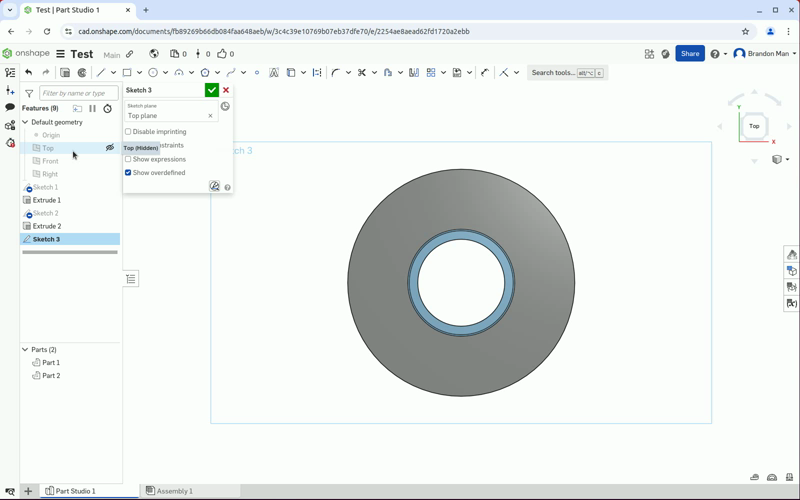
mouse_move(73, 352)
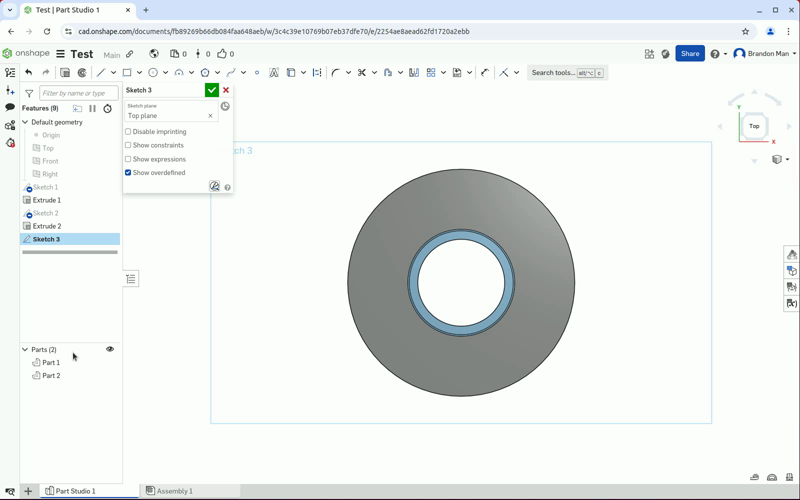
key(y)
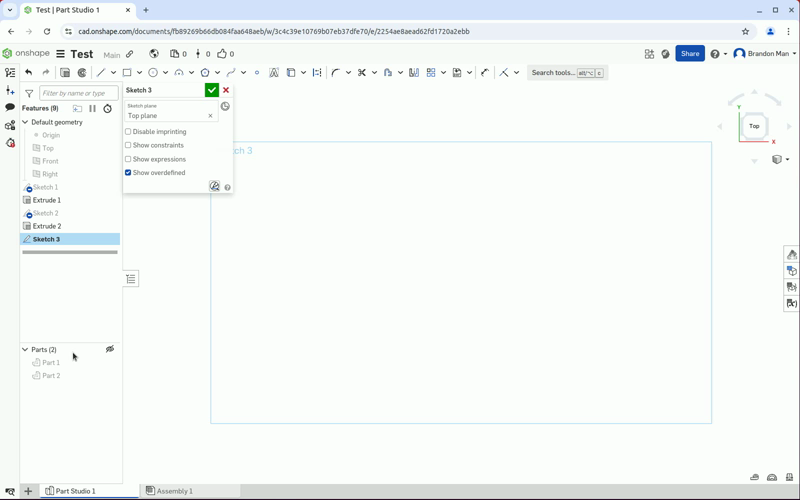
key(c)
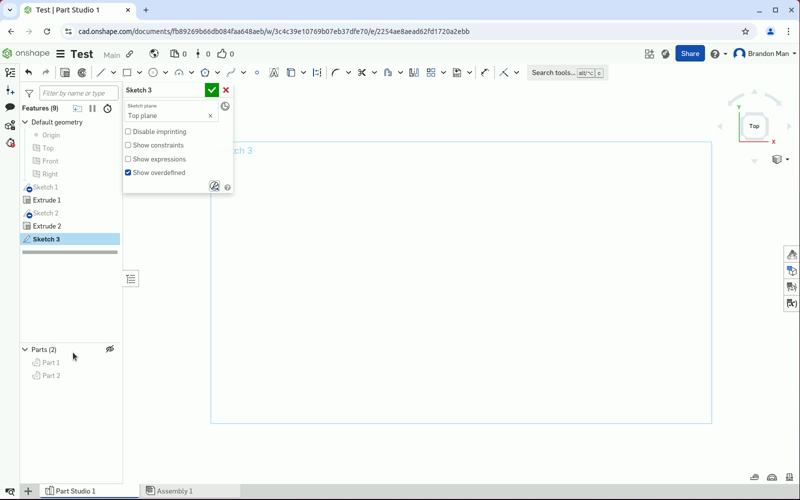
key_down(shift)
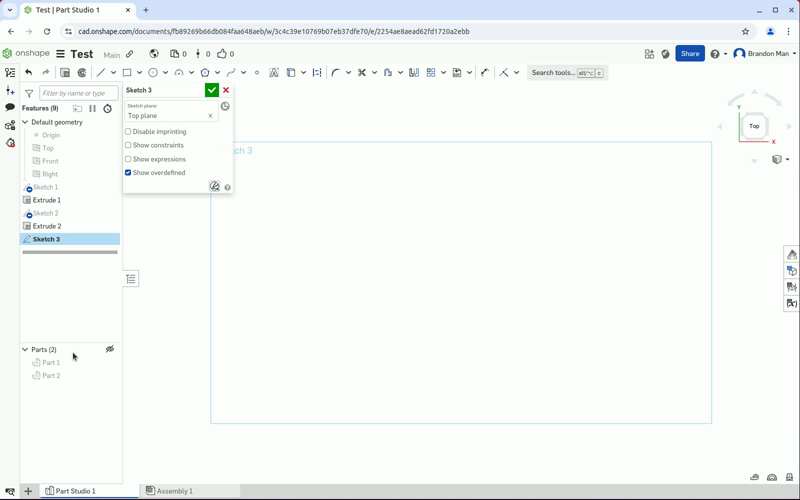
mouse_move(460, 282)
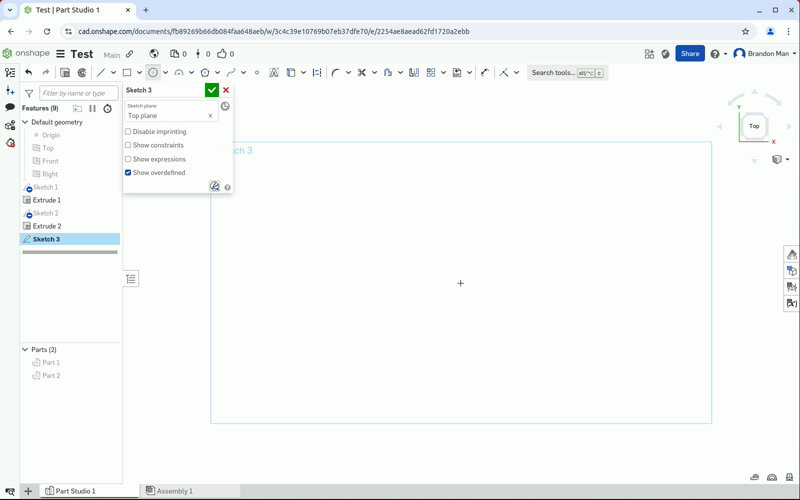
click(460, 282)
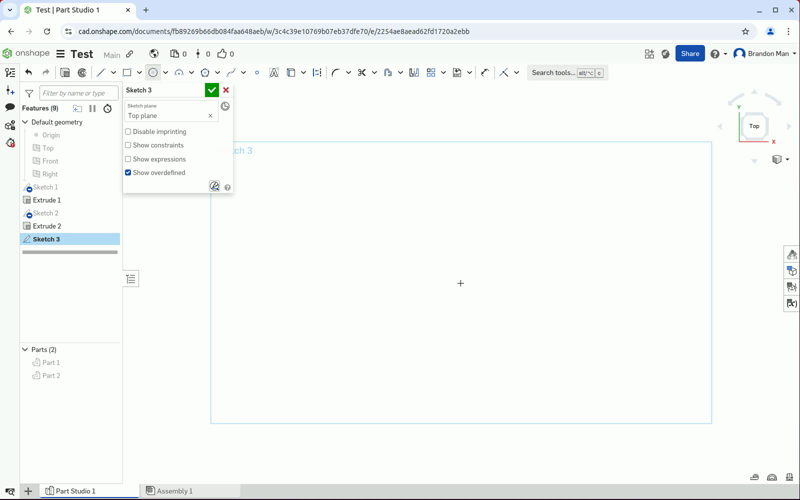
key_up(shift)
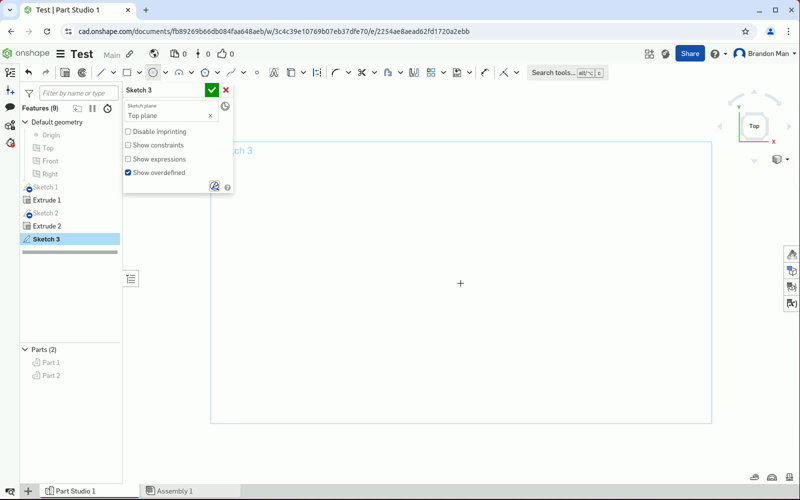
mouse_move(504, 282)
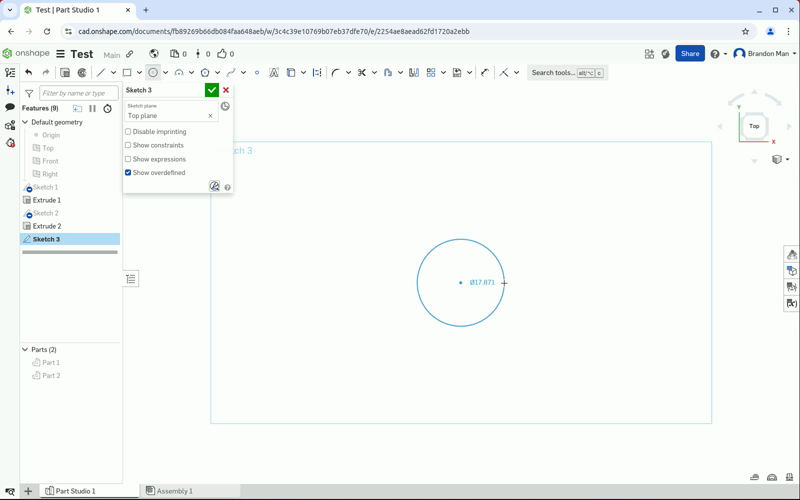
click(504, 282)
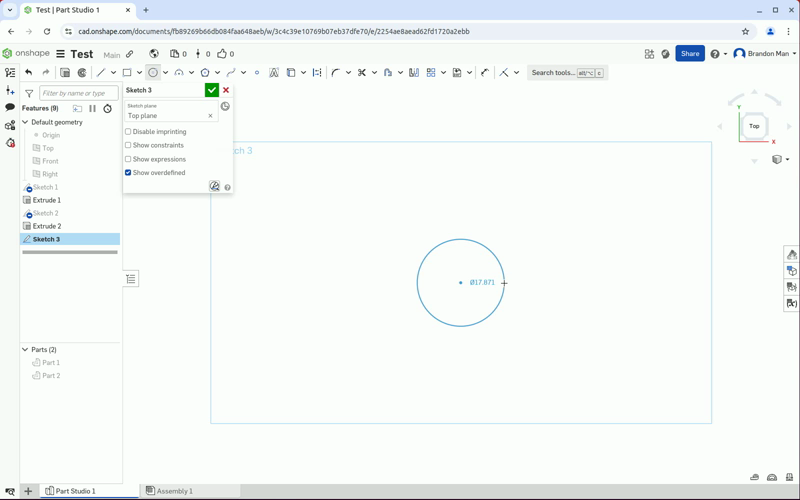
key(esc)
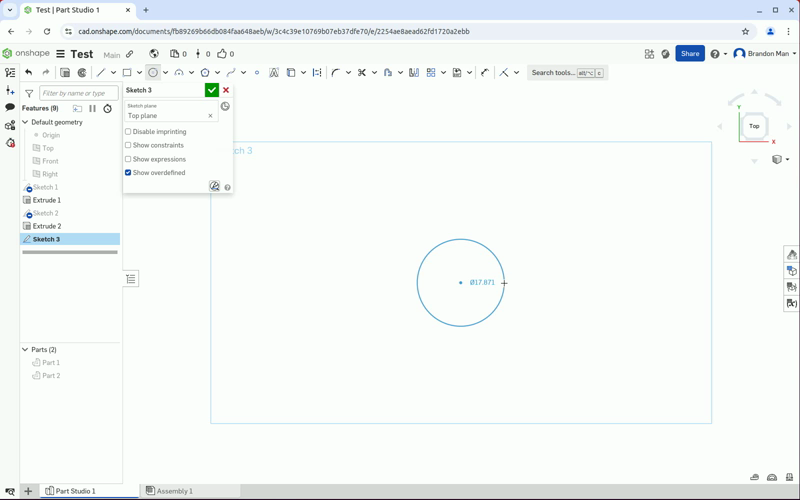
mouse_move(469, 262)
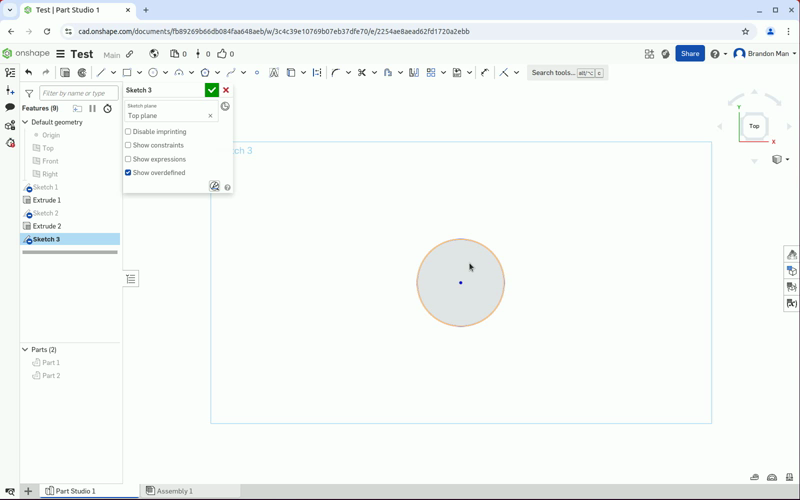
click(469, 262)
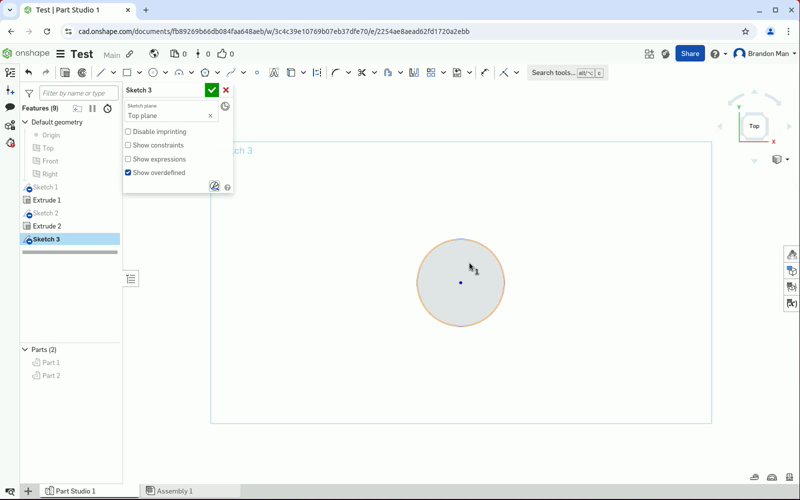
mouse_move(73, 352)
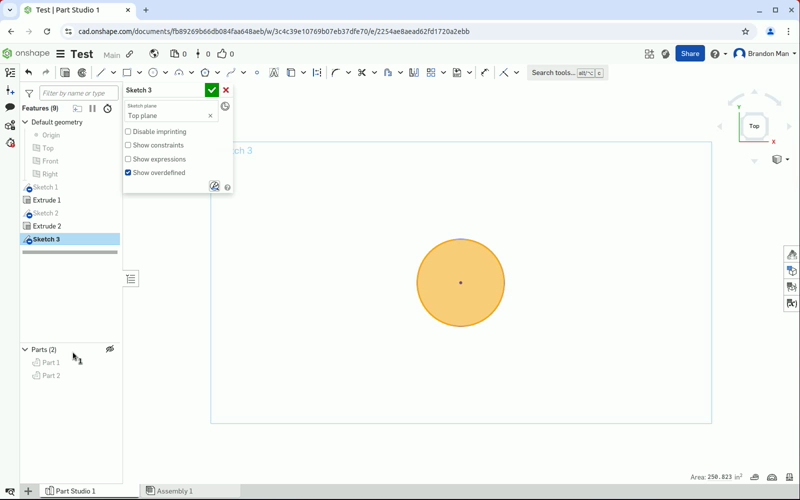
key(shift+y)
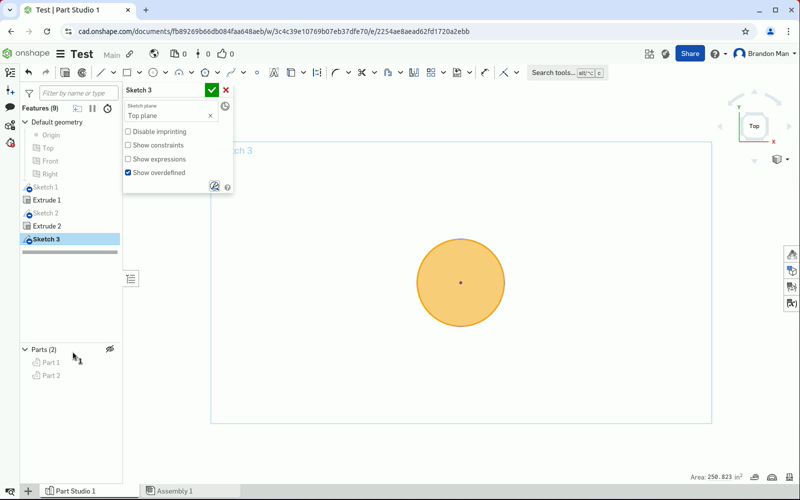
key(shift+e)
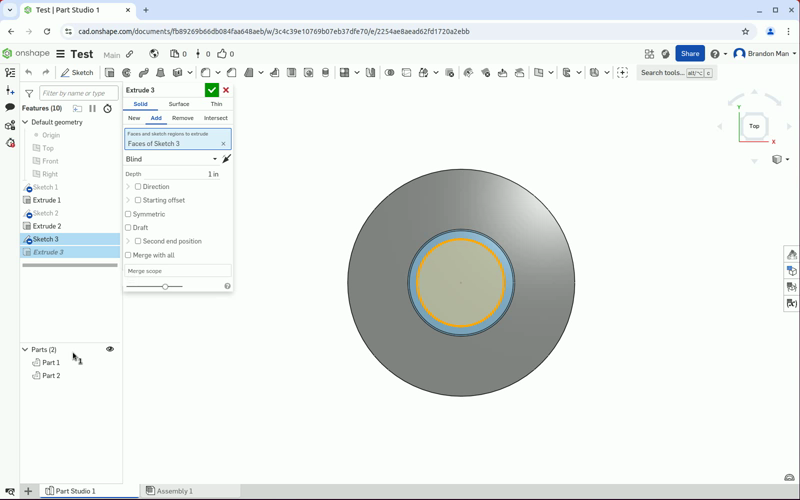
mouse_move(143, 106)
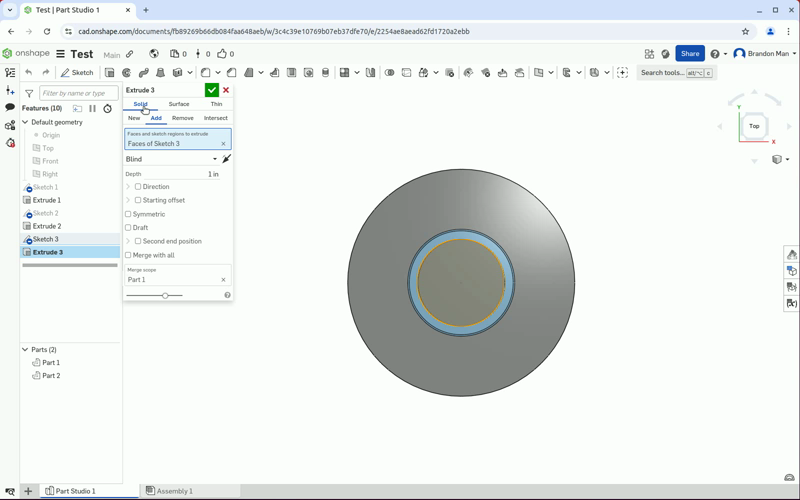
click(143, 106)
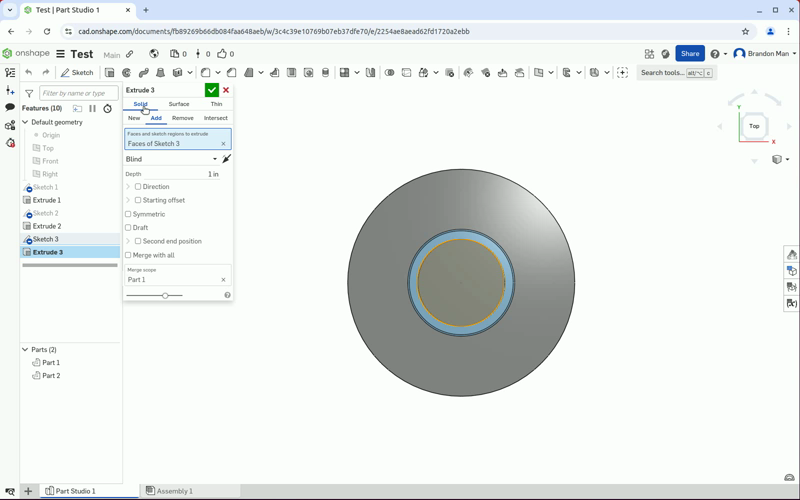
mouse_move(137, 120)
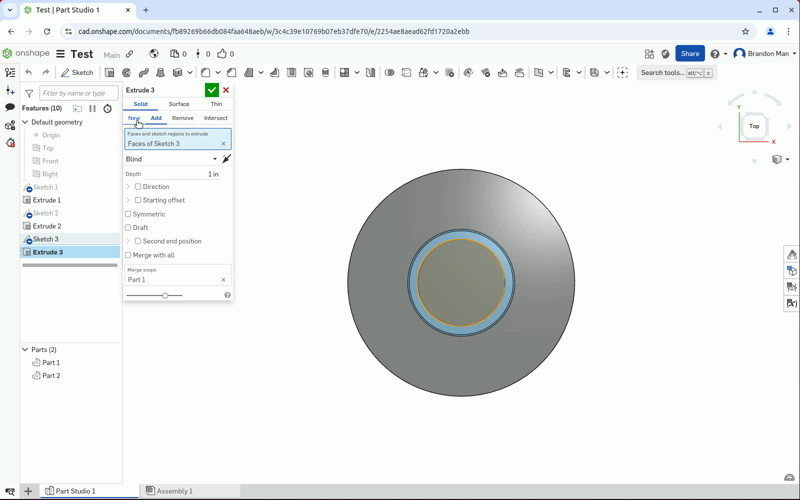
click(137, 120)
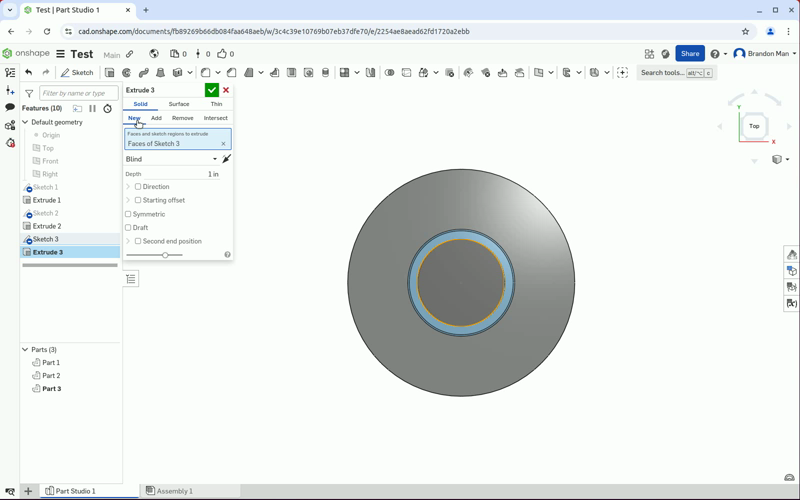
key(tab, 4)
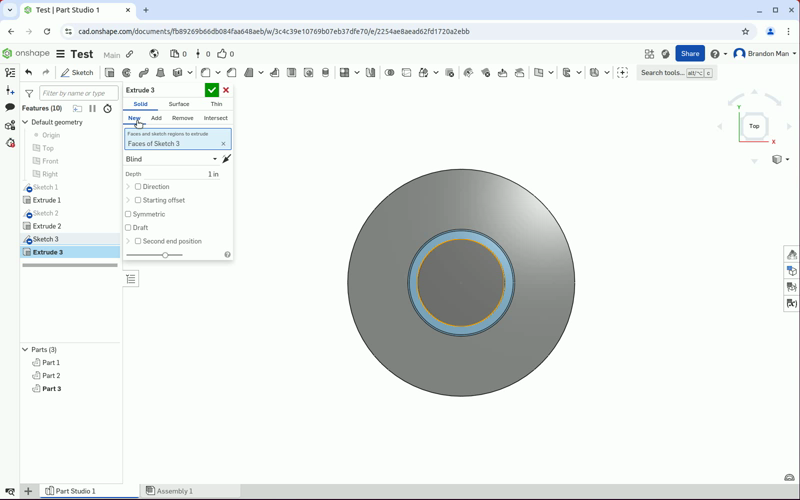
text(16.128)
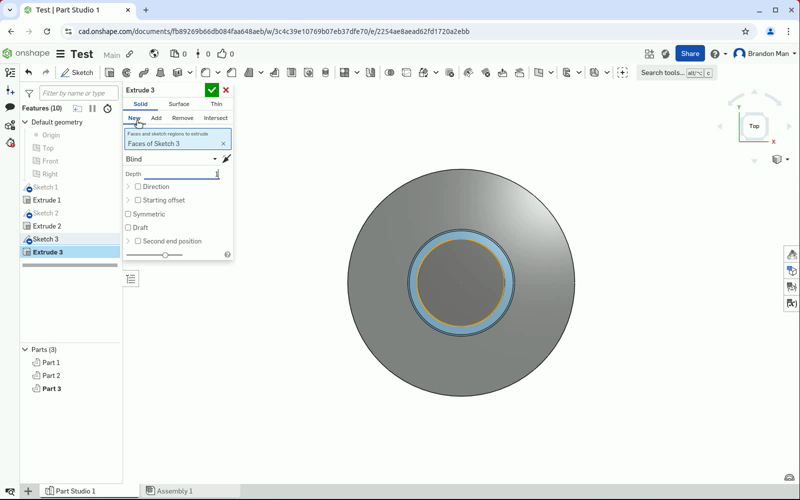
key(enter)
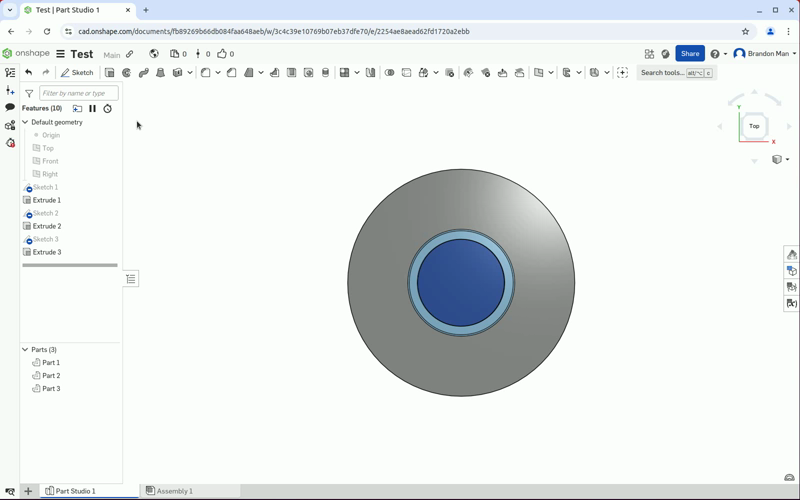
key(shift+h)
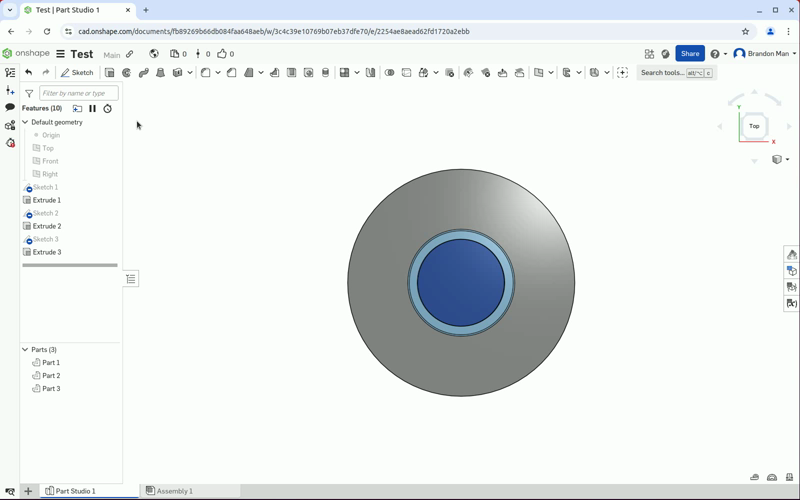
key(shift+h)
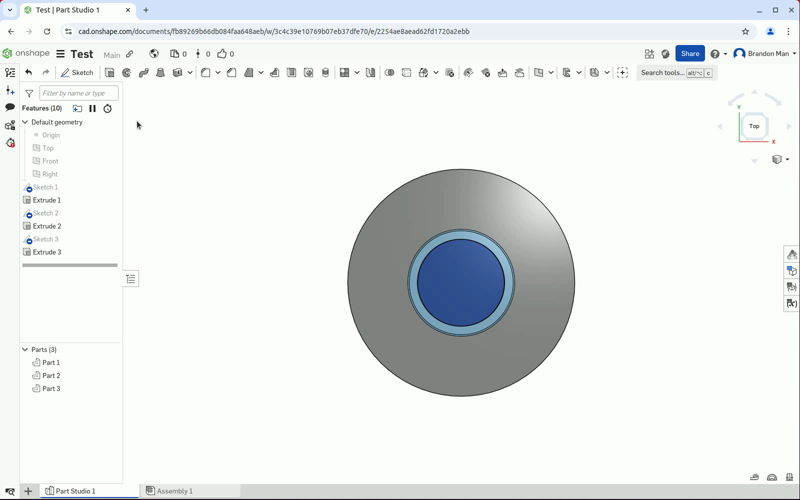
mouse_move(73, 189)
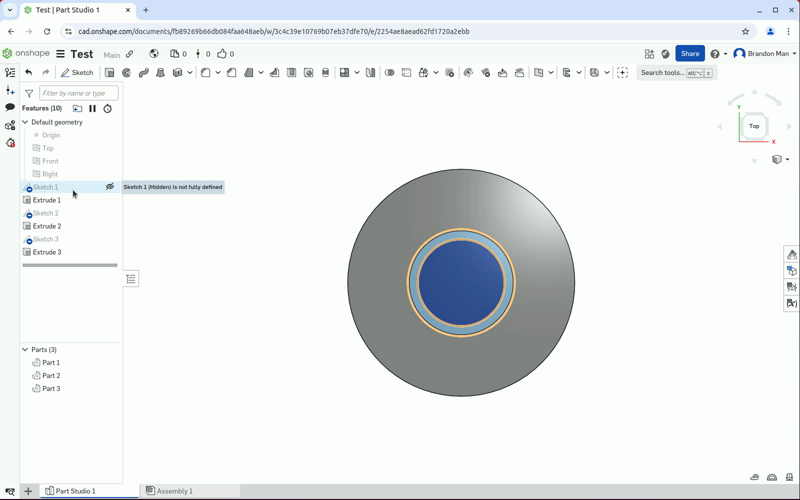
click(73, 189)
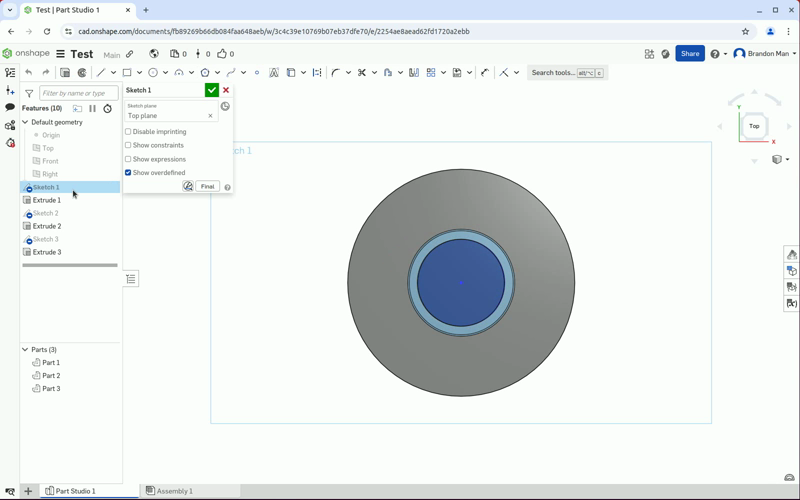
mouse_move(229, 92)
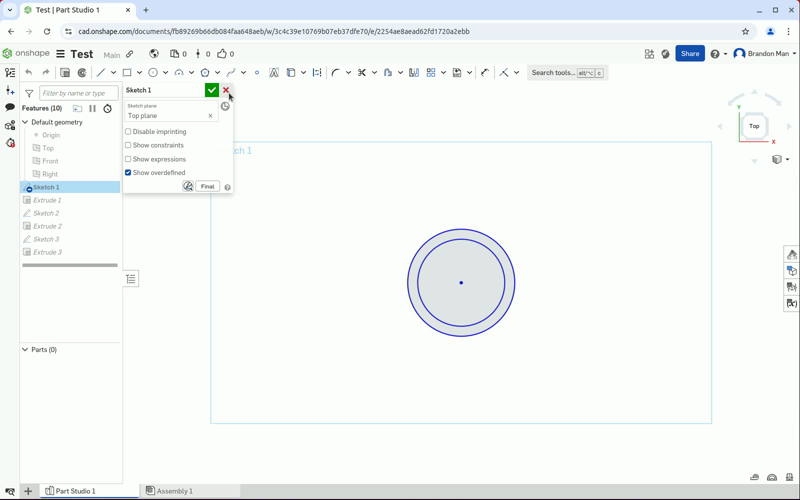
click(229, 92)
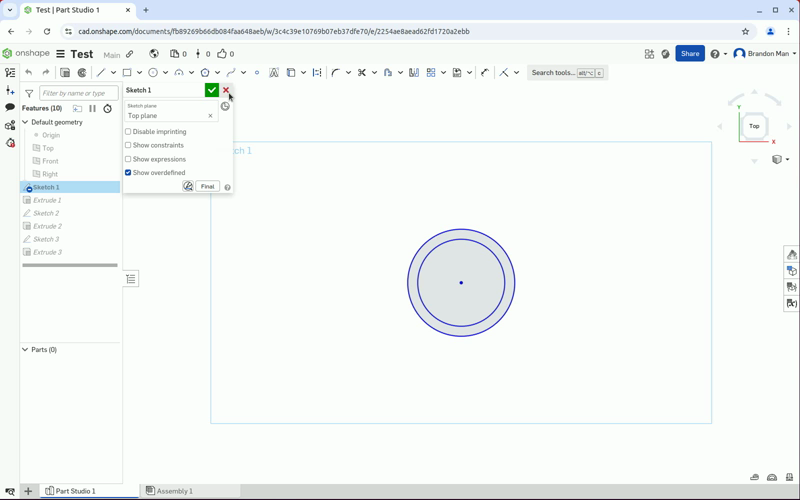
key(shift+s)
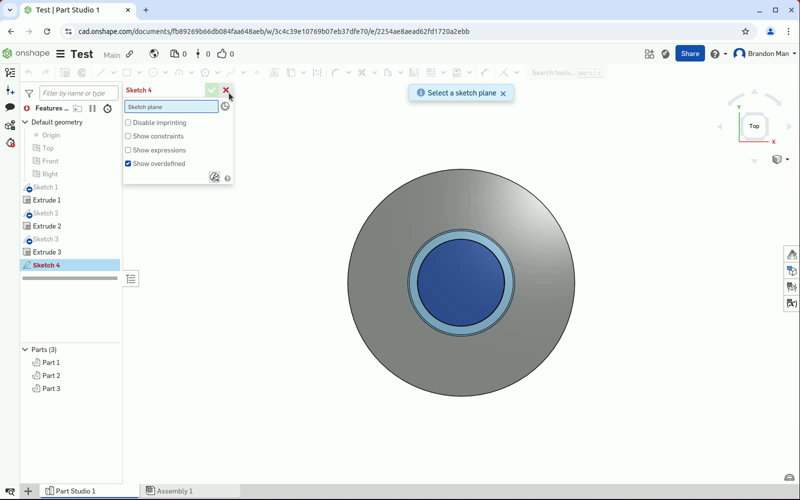
mouse_move(73, 150)
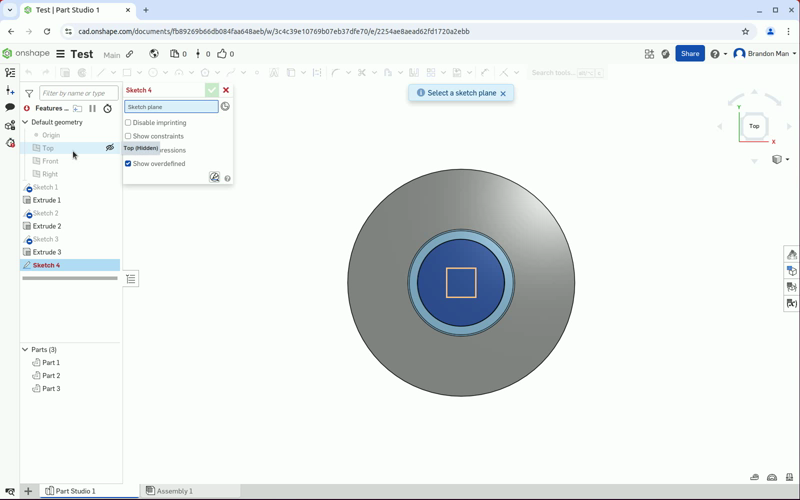
click(73, 150)
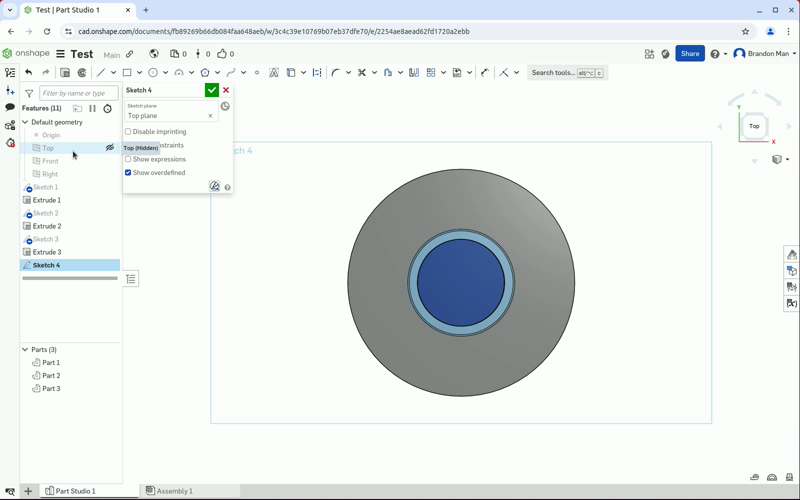
mouse_move(73, 352)
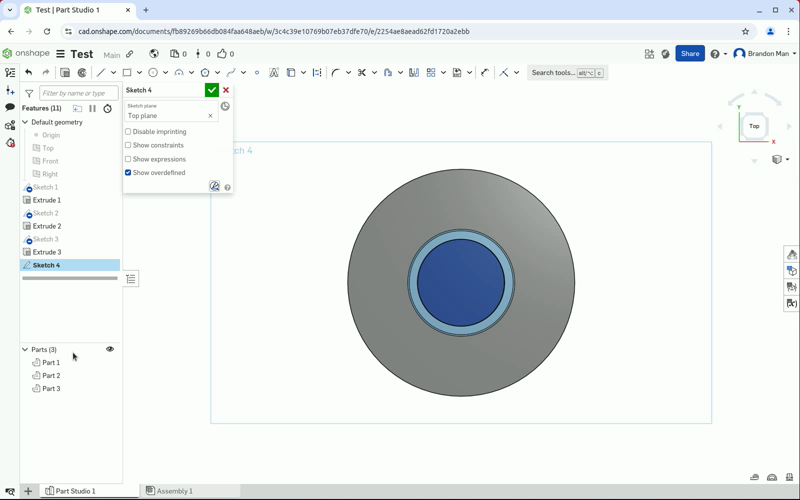
key(y)
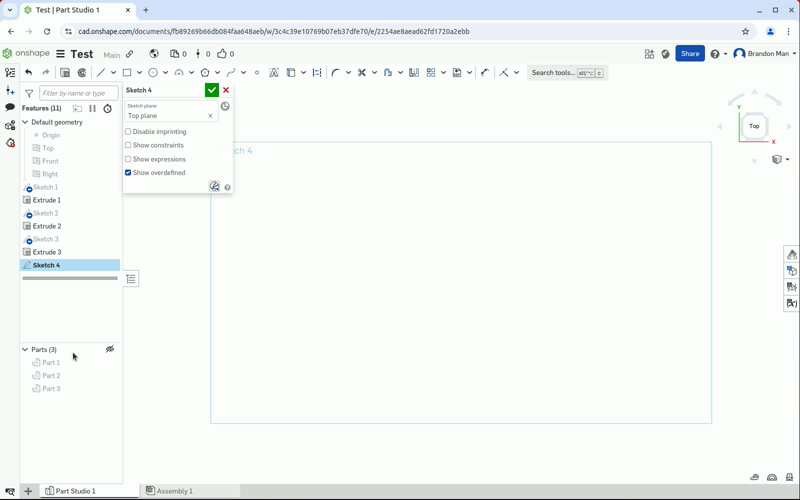
key(c)
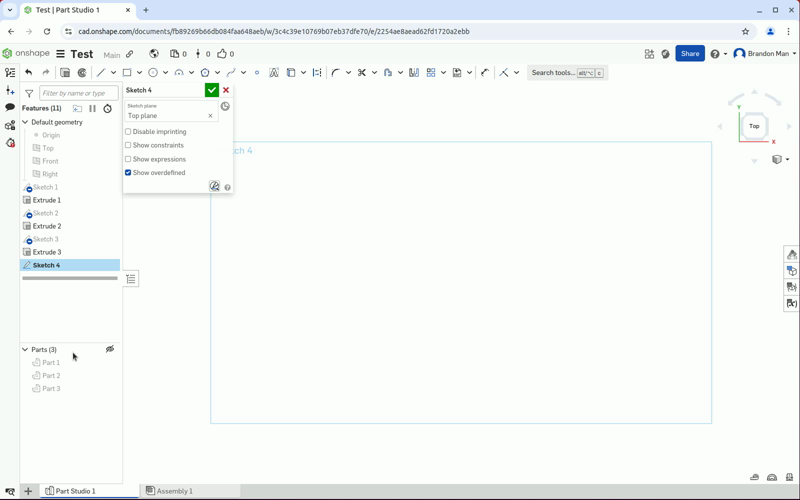
key_down(shift)
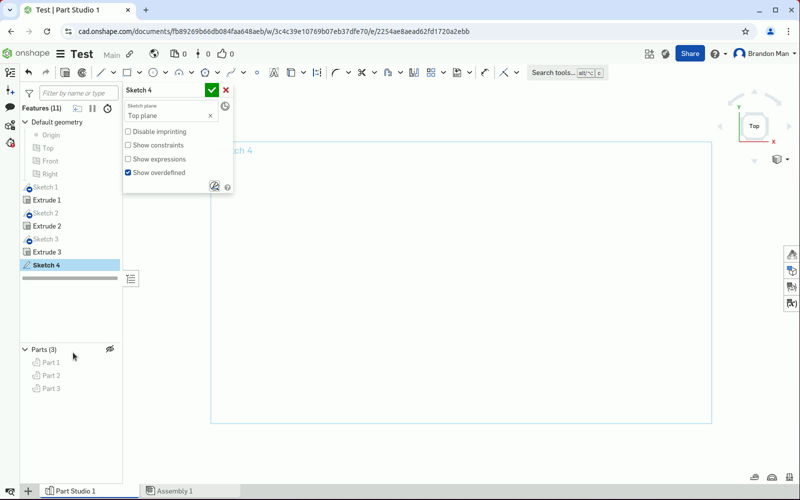
mouse_move(461, 282)
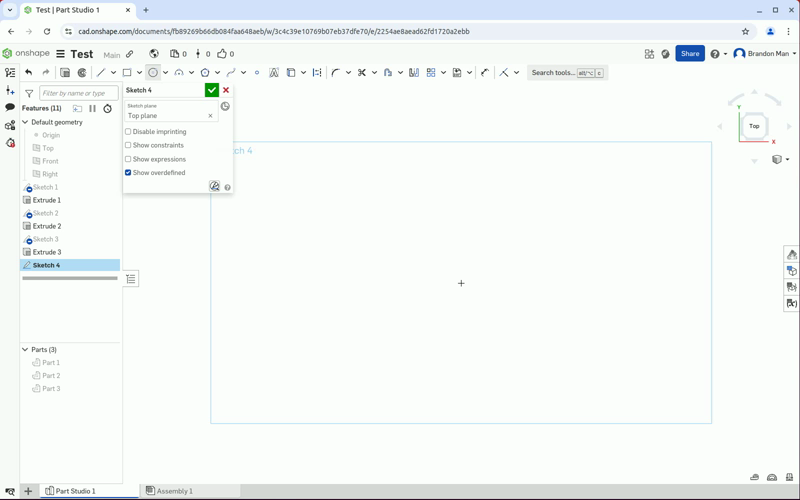
click(461, 282)
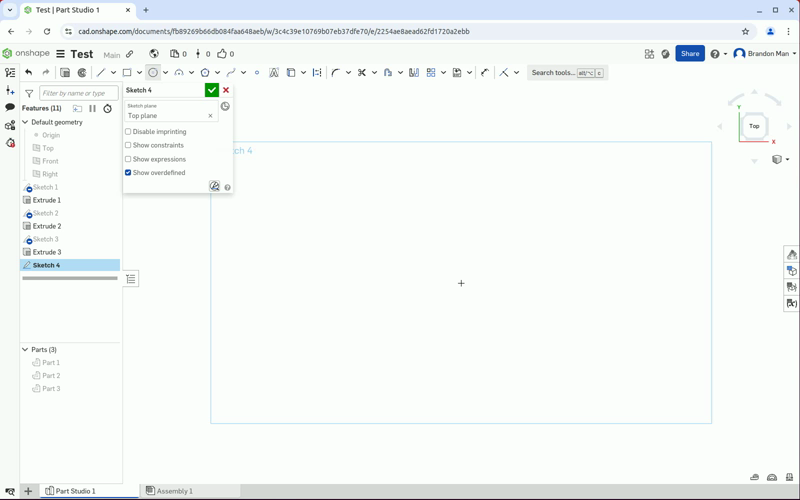
key_up(shift)
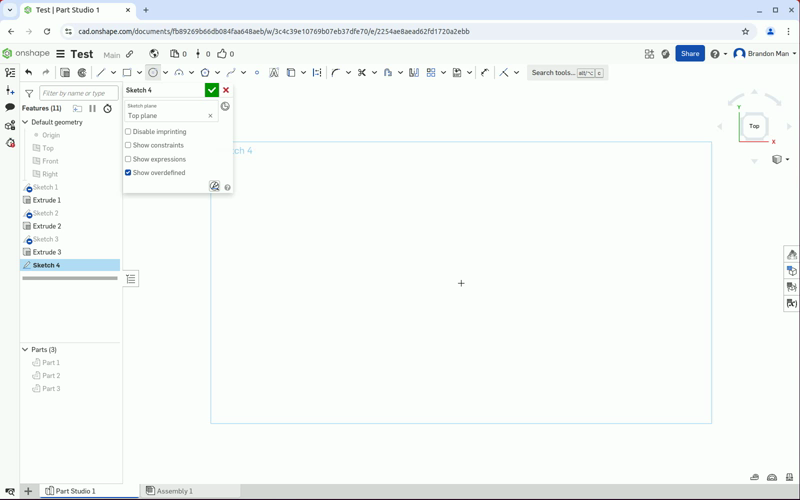
mouse_move(514, 282)
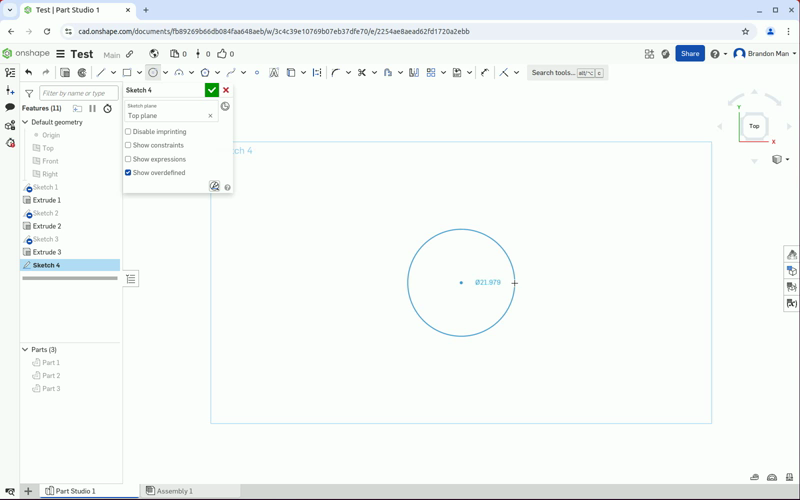
click(514, 282)
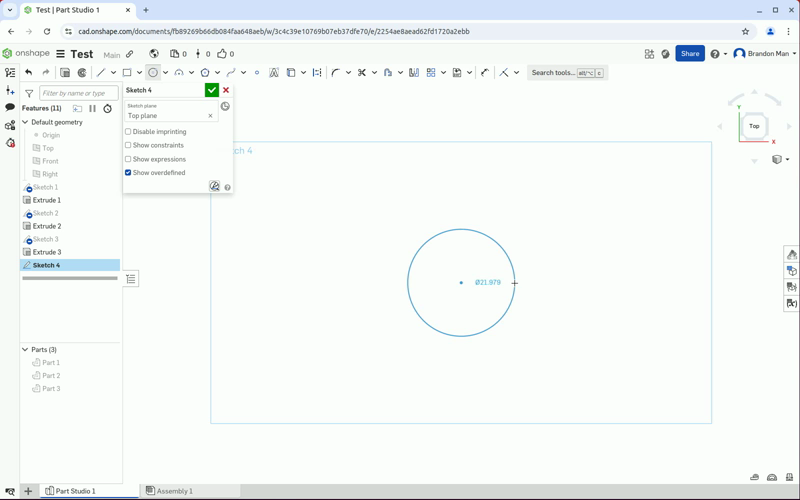
key(esc)
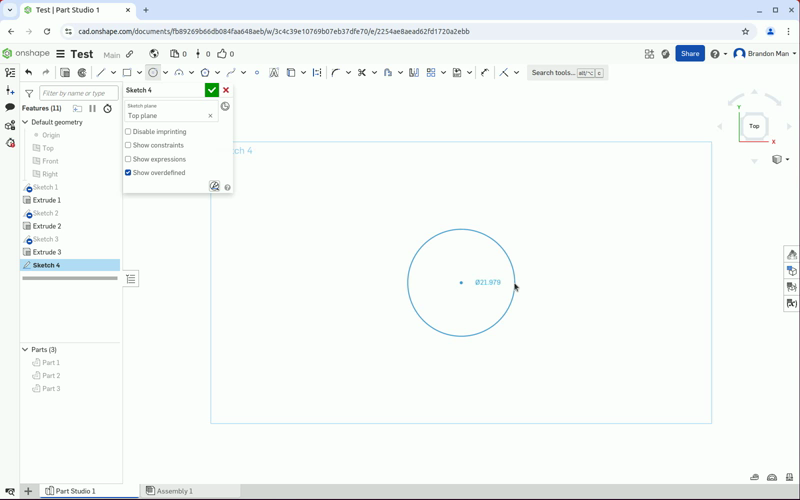
key(c)
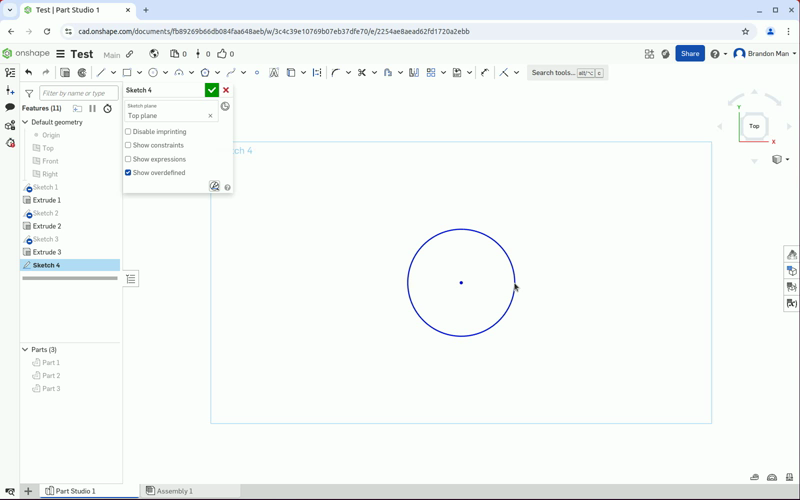
key_down(shift)
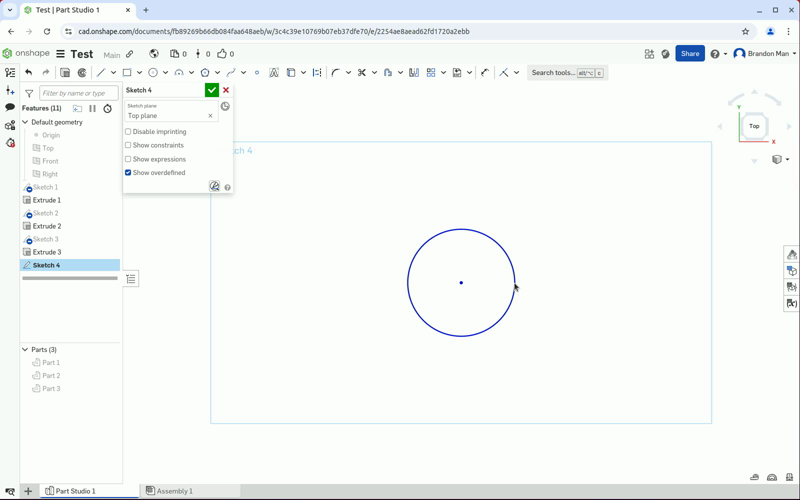
mouse_move(461, 282)
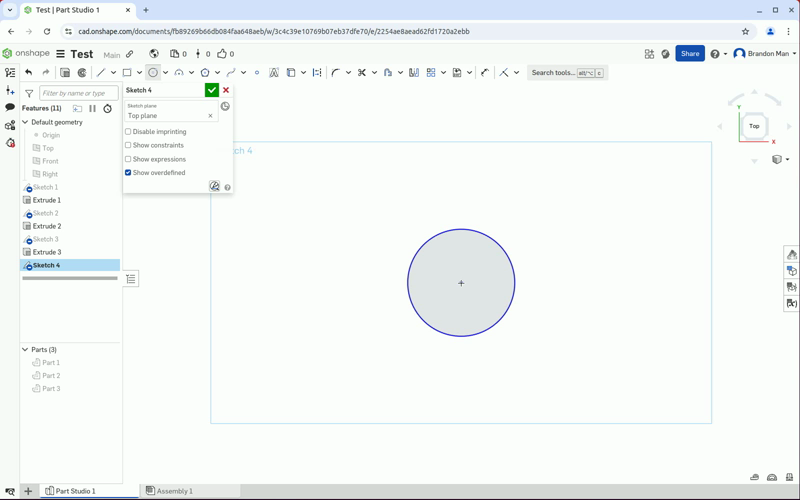
click(461, 282)
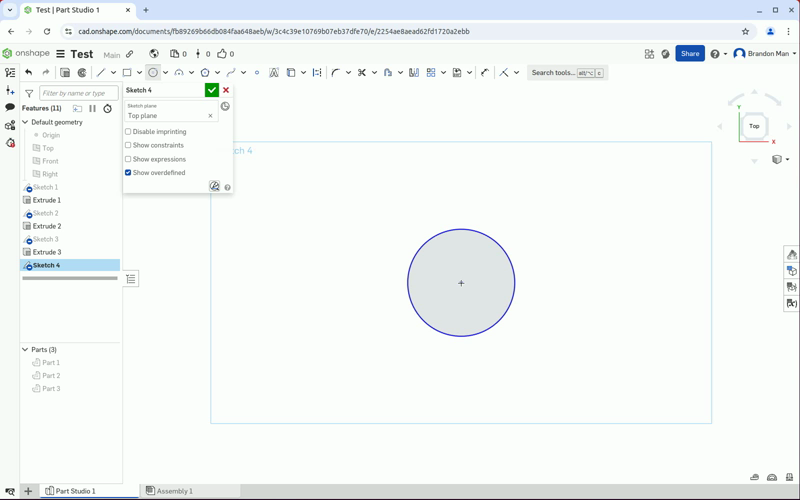
key_up(shift)
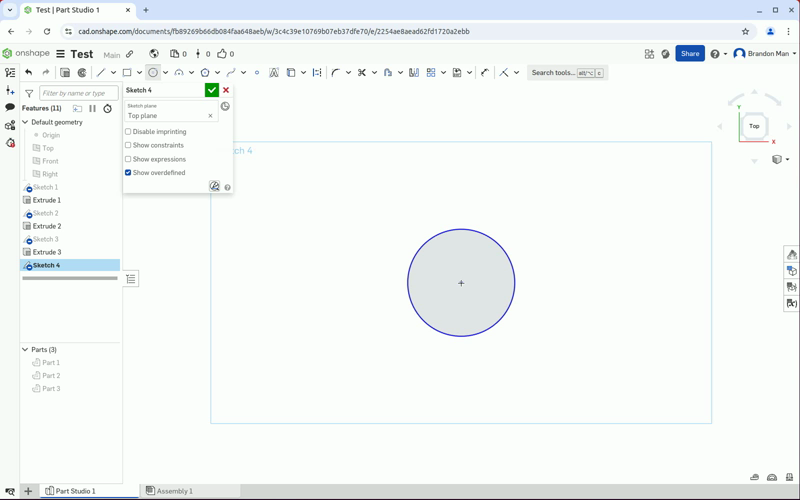
mouse_move(504, 282)
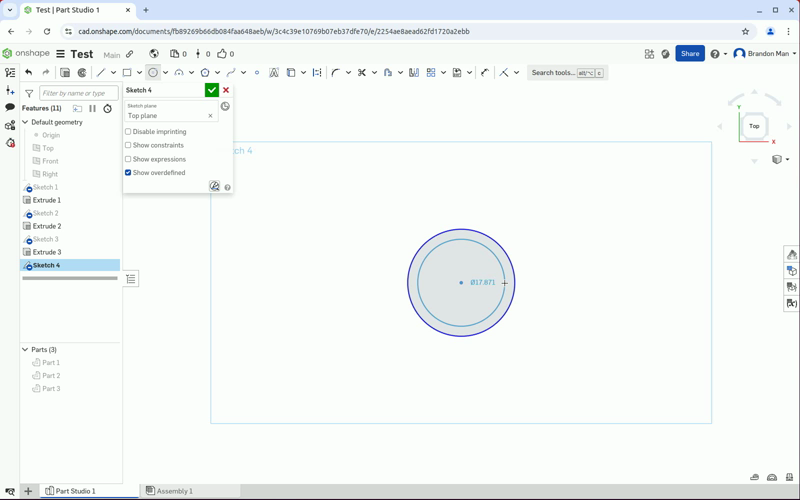
click(504, 282)
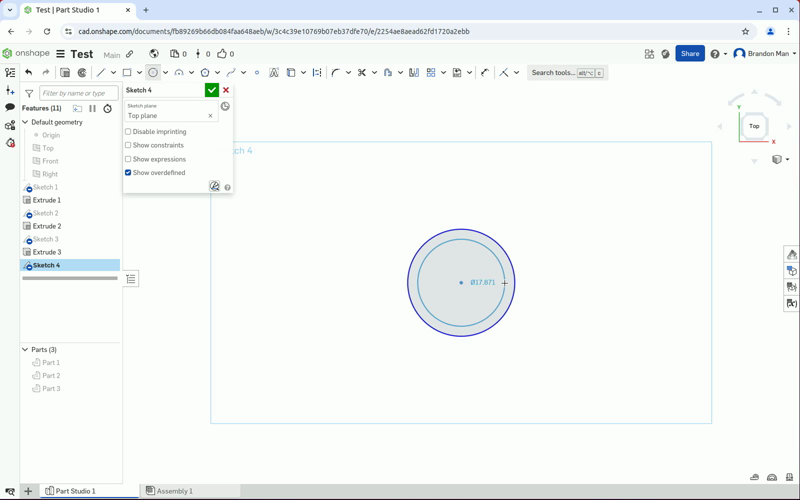
key(esc)
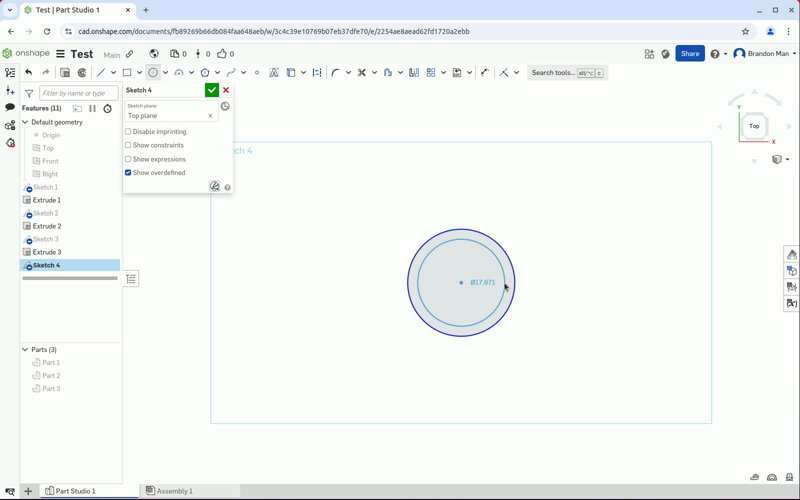
mouse_move(506, 258)
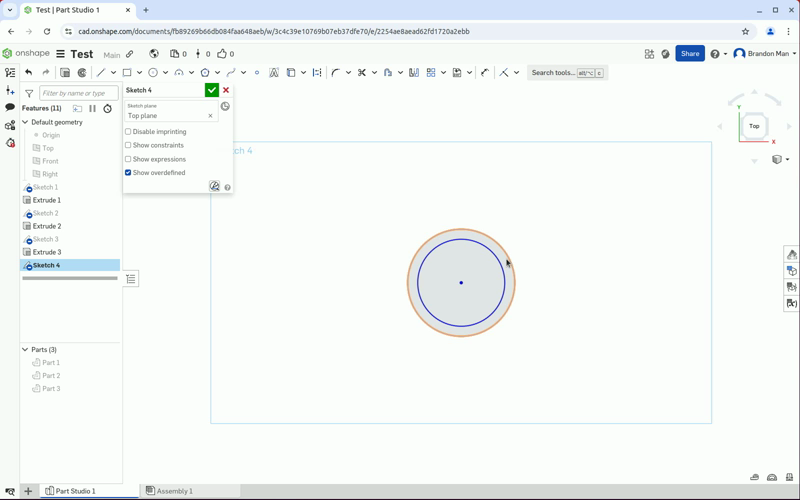
click(506, 258)
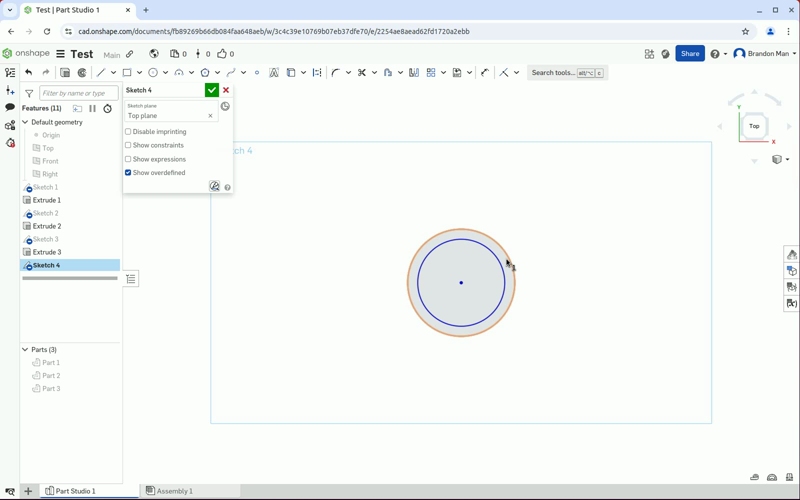
mouse_move(73, 352)
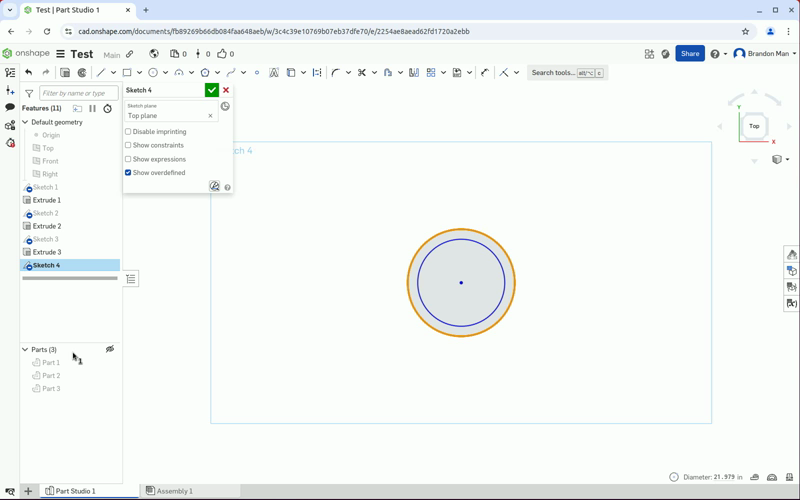
key(shift+y)
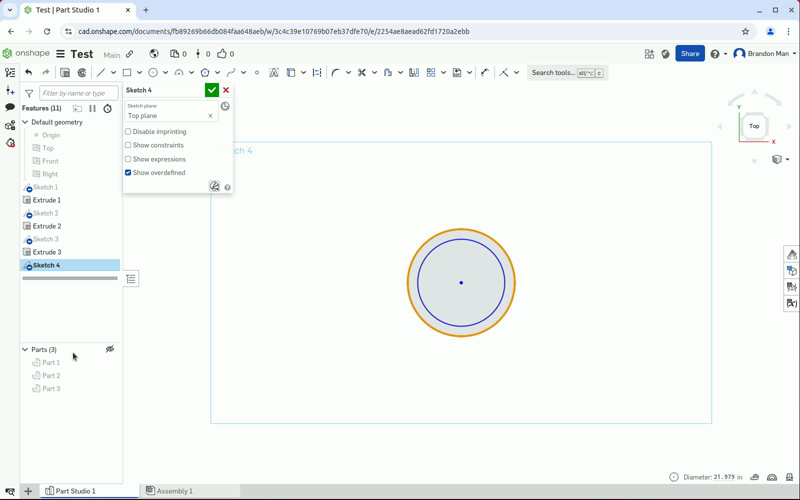
key(shift+e)
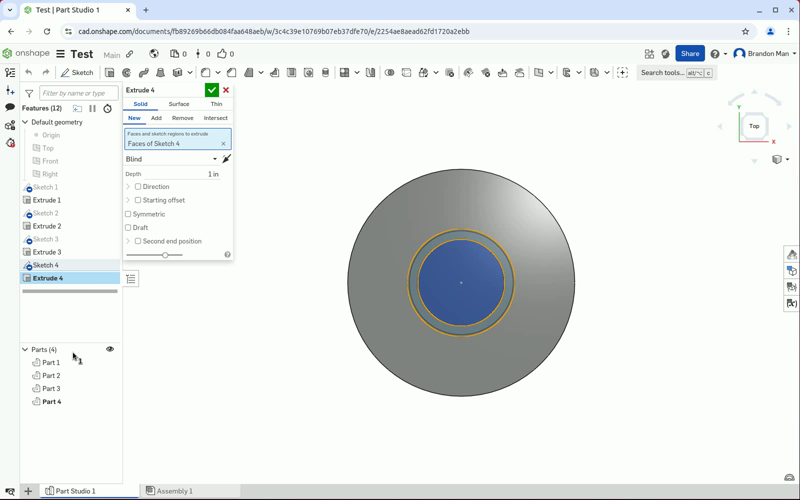
mouse_move(143, 106)
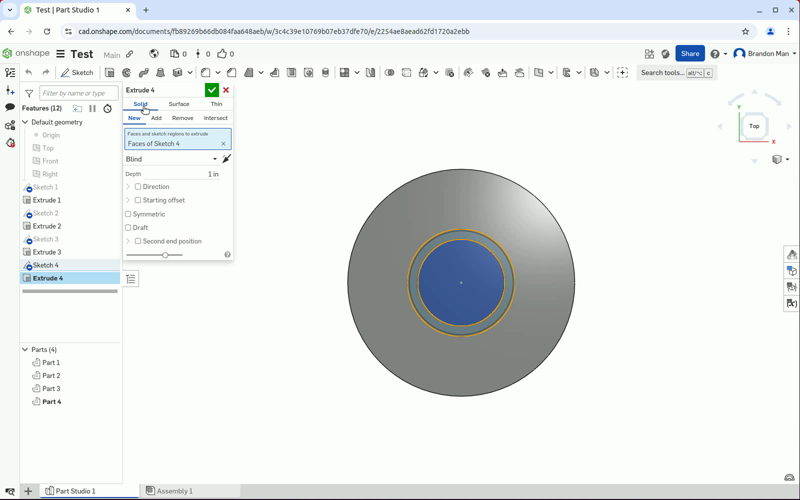
click(143, 106)
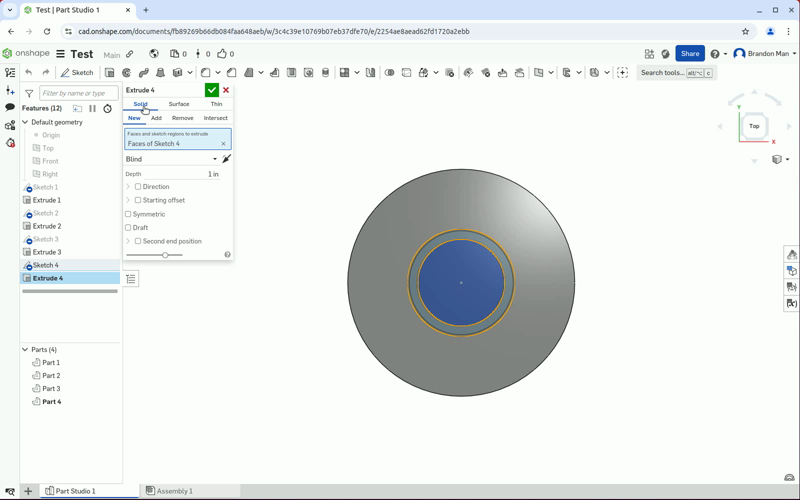
mouse_move(137, 120)
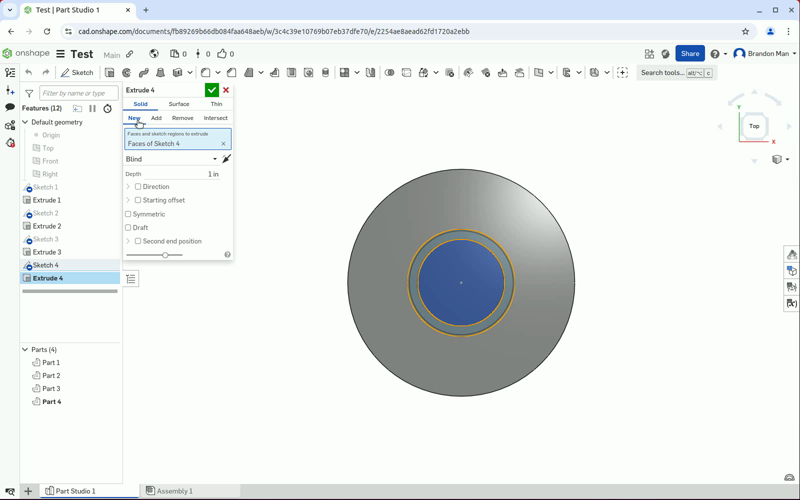
click(137, 120)
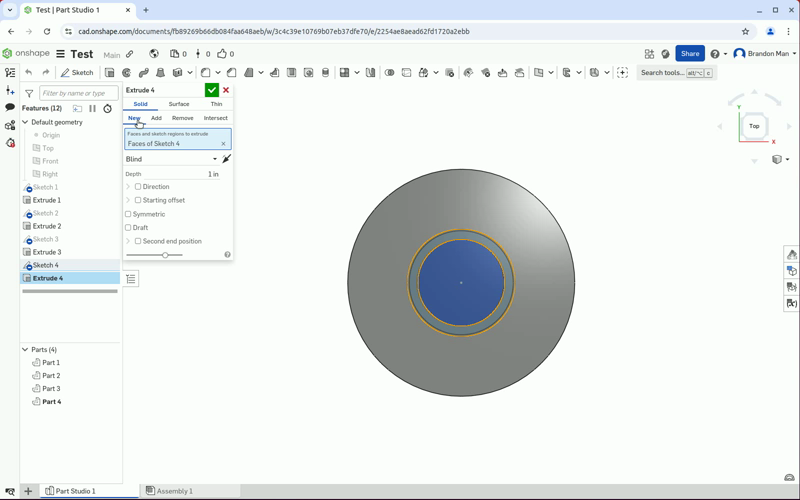
key(tab, 4)
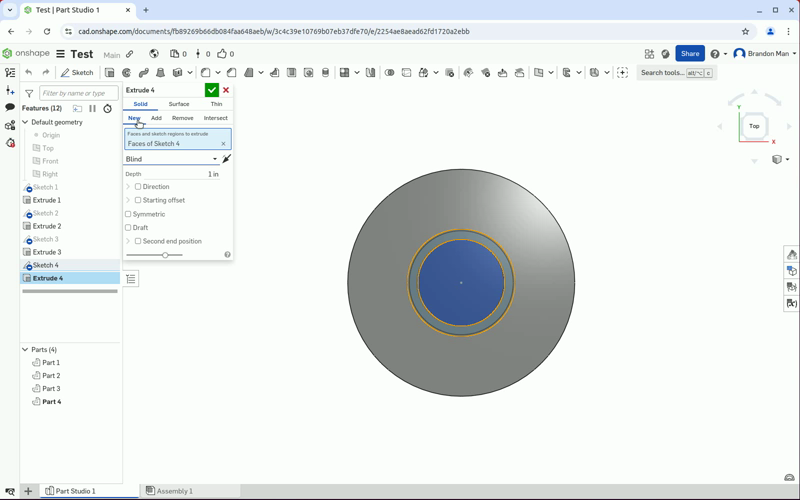
text(-7.943)
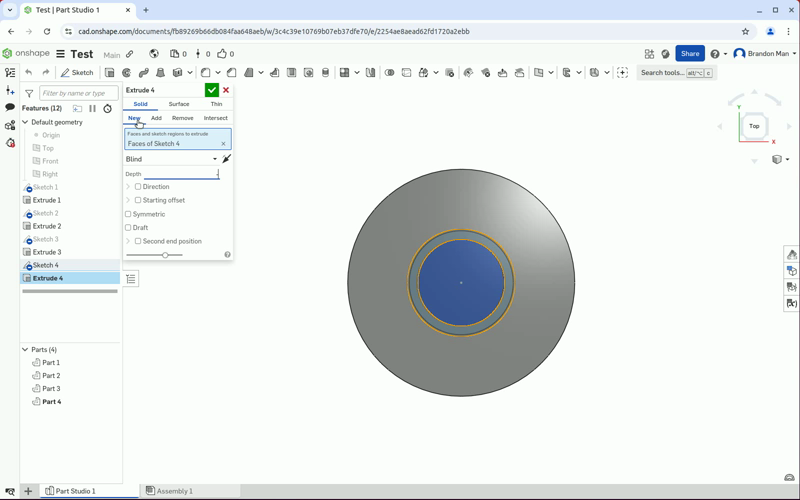
key(enter)
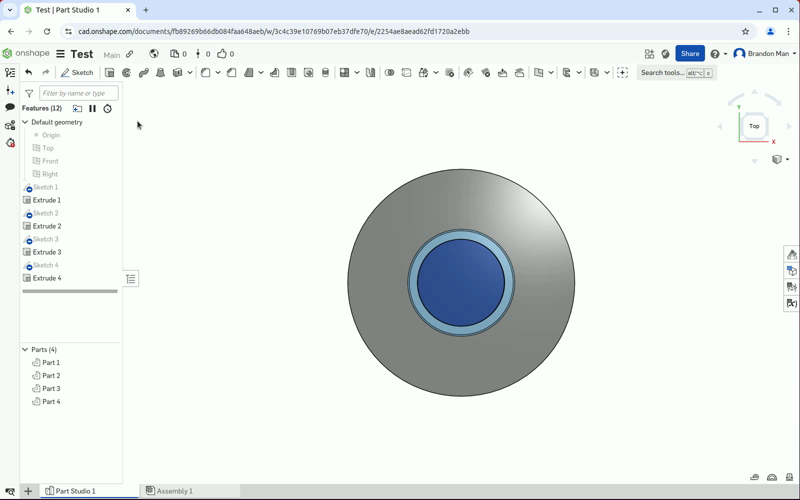
key(shift+h)
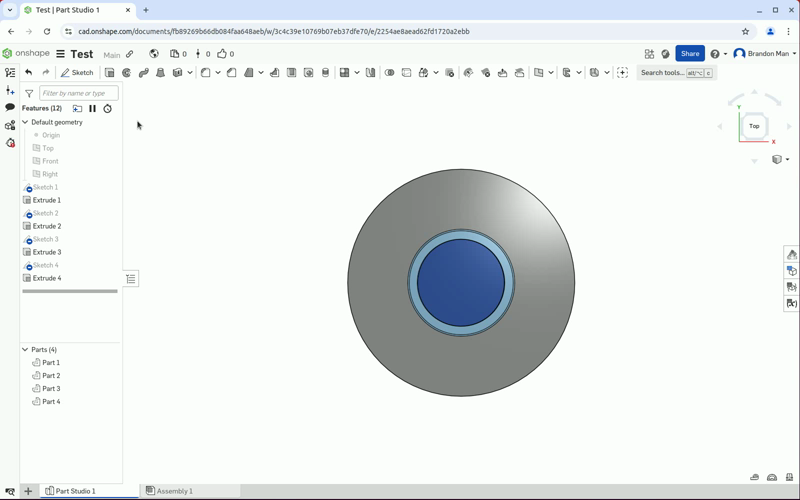
key(shift+h)
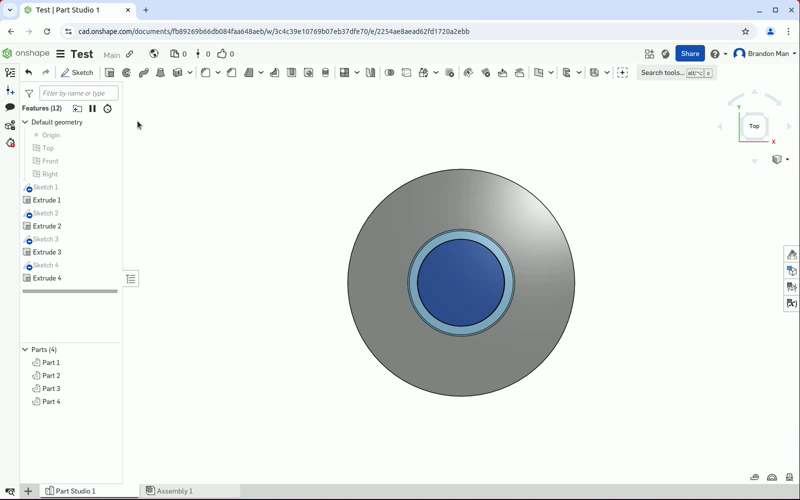
key(shift+7)
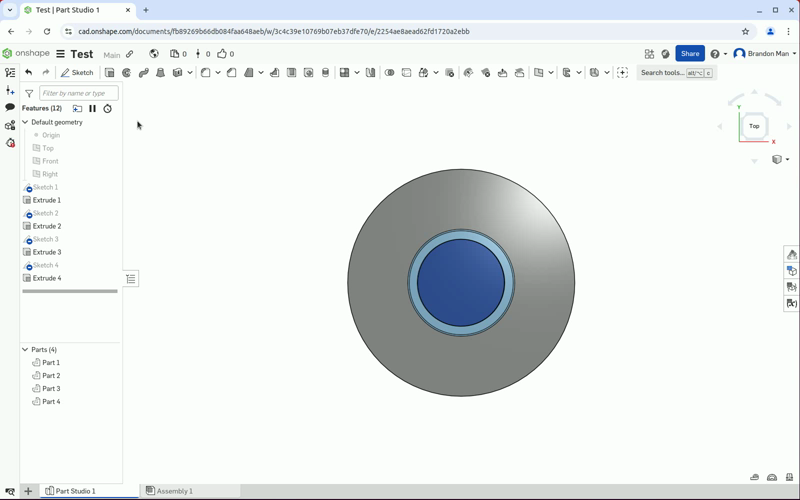
key(up, 3)
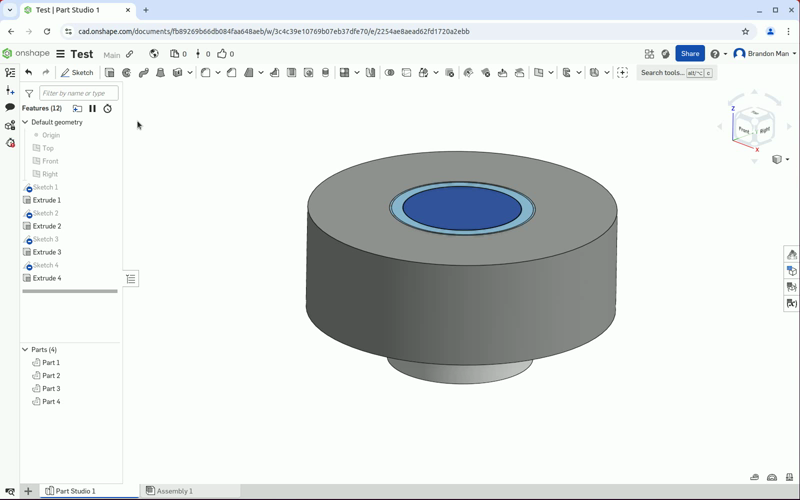
key(left, 3)
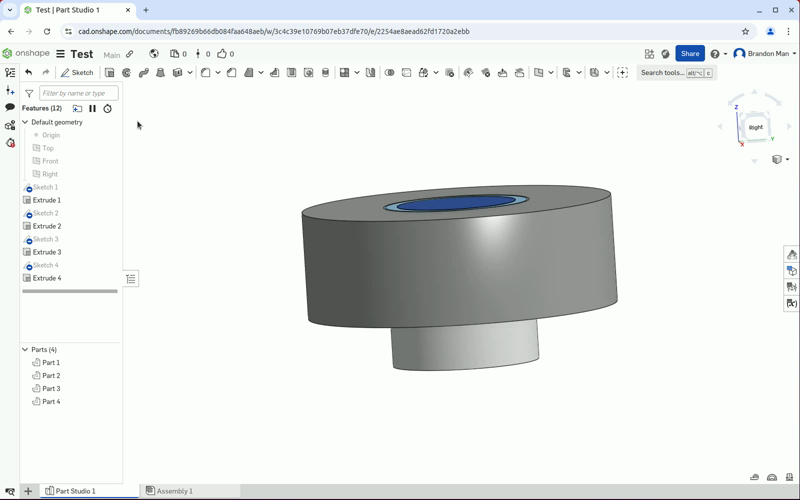
key(right, 3)
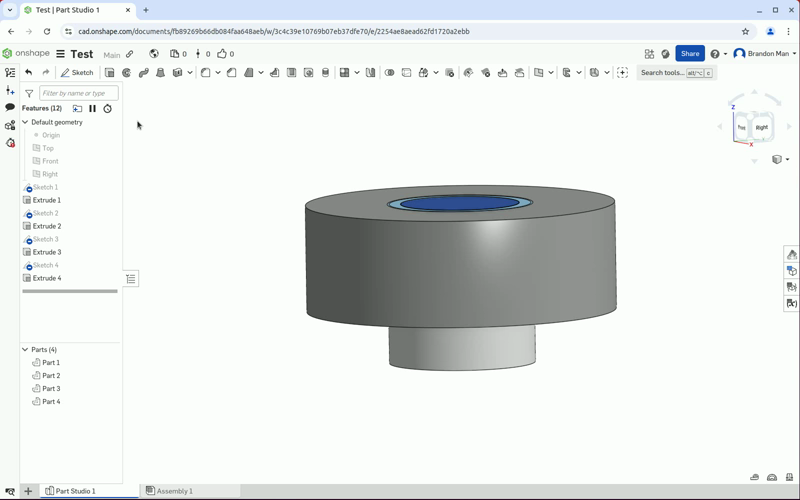
key(down, 3)
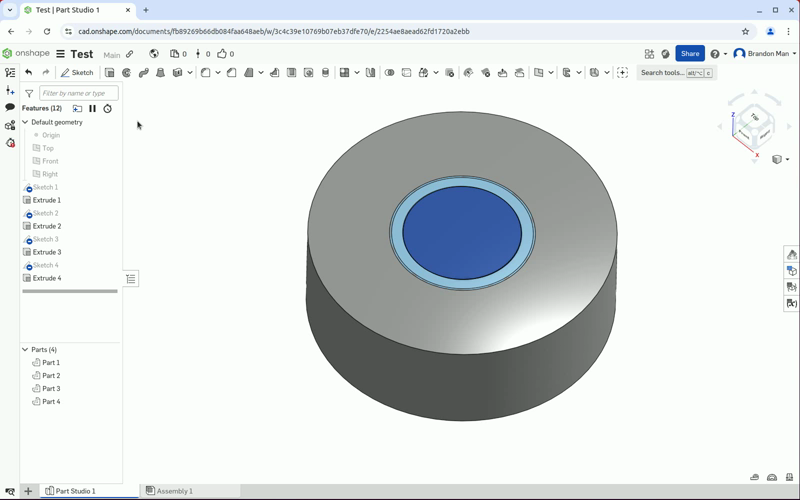
mouse_move(73, 189)
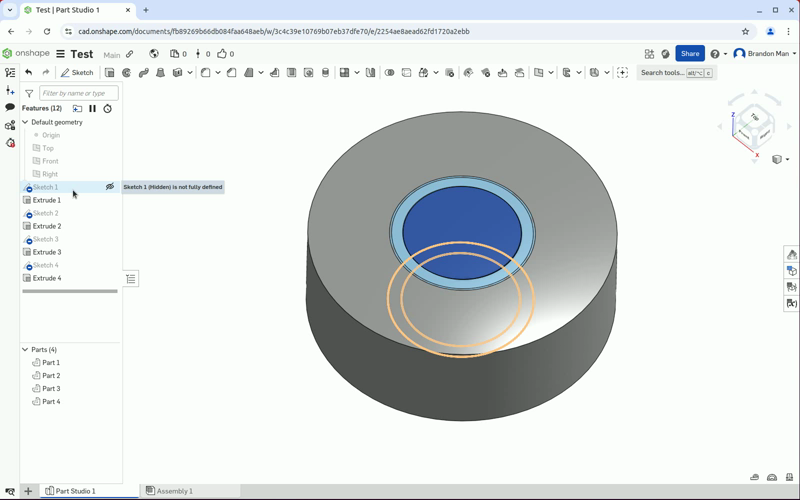
click(73, 189)